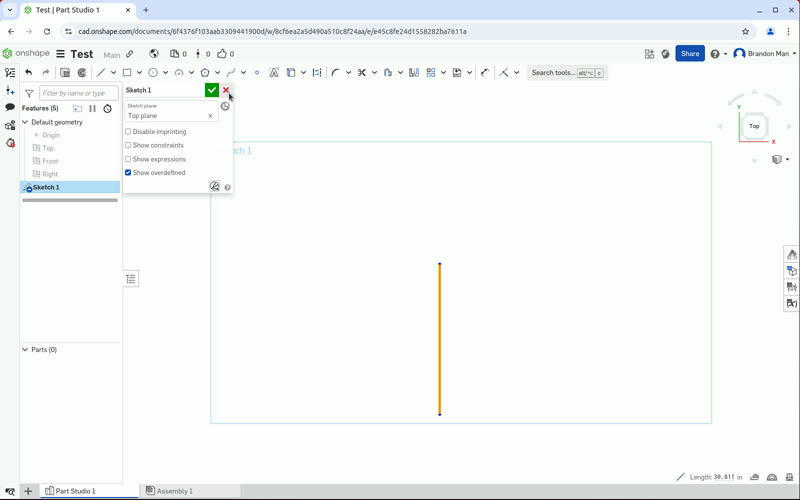
key(shift+h)
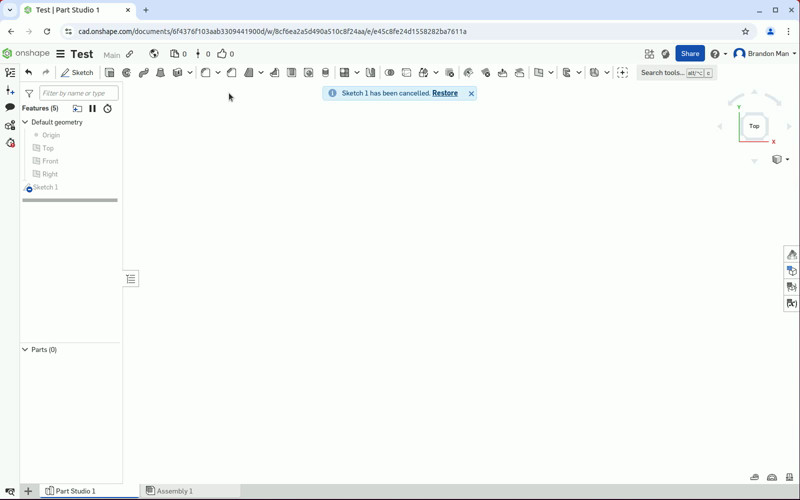
mouse_move(73, 352)
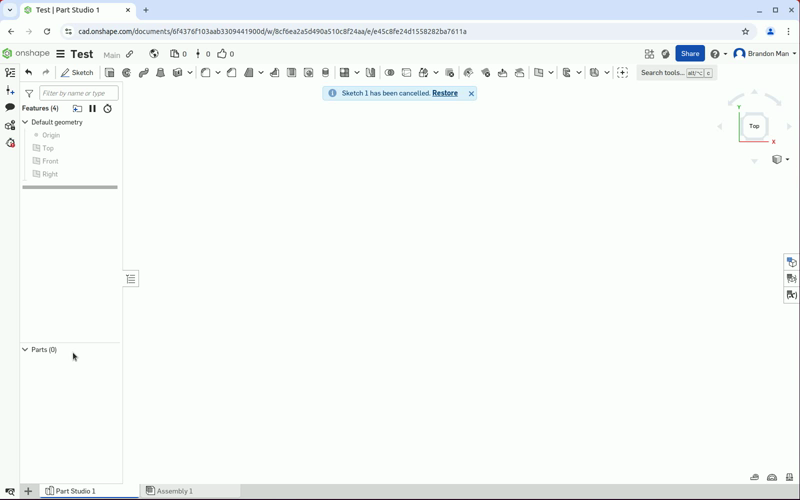
key(y)
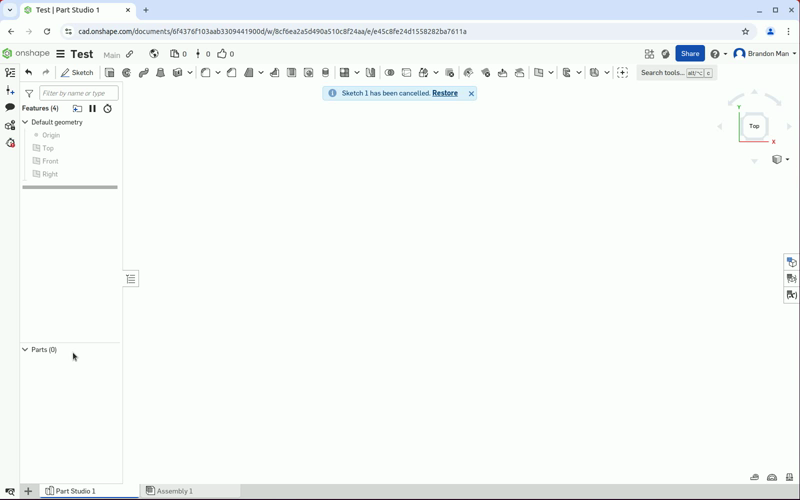
key(shift+p)
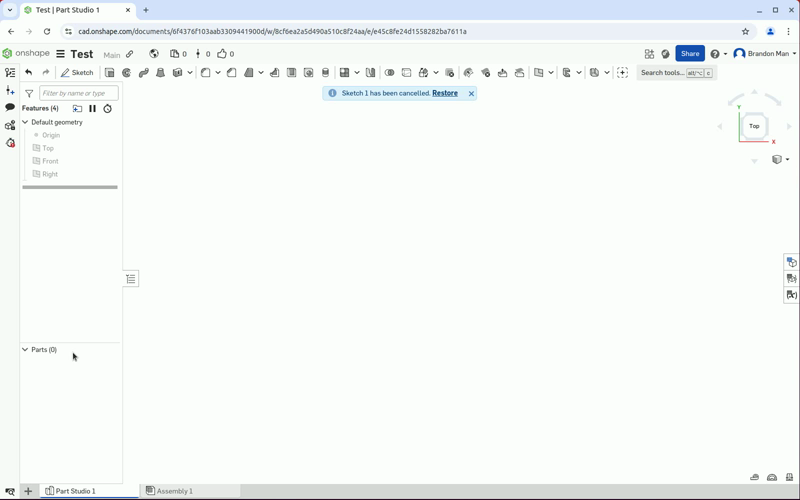
key(space)
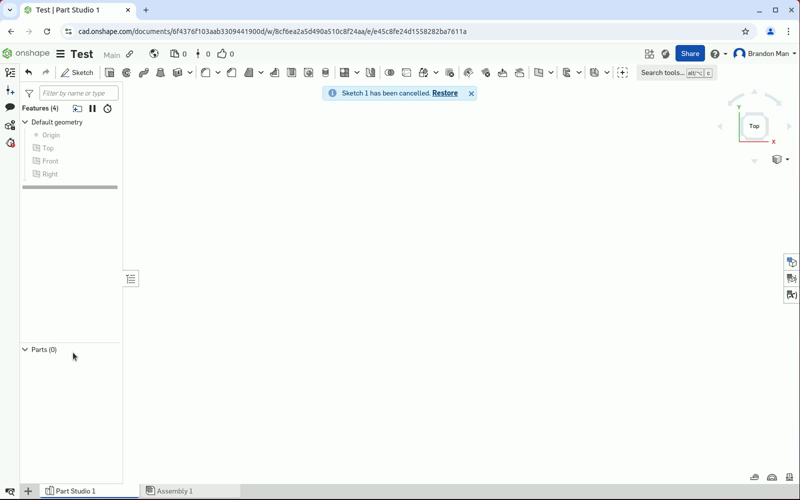
key_down(shift)
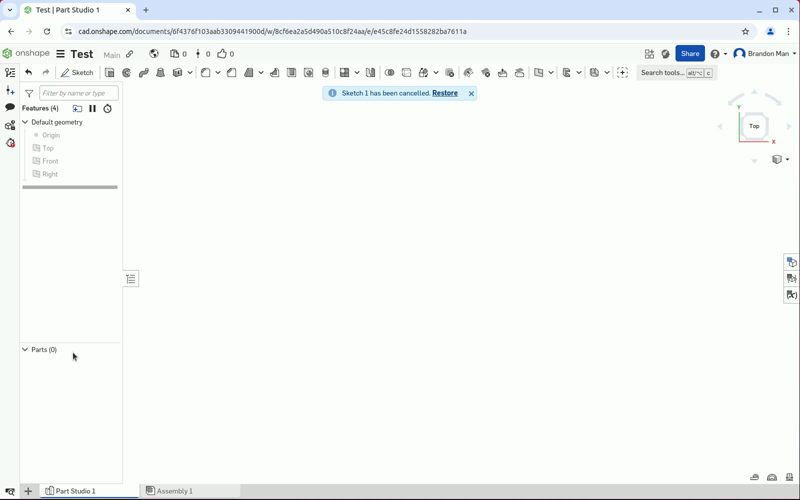
key(up)
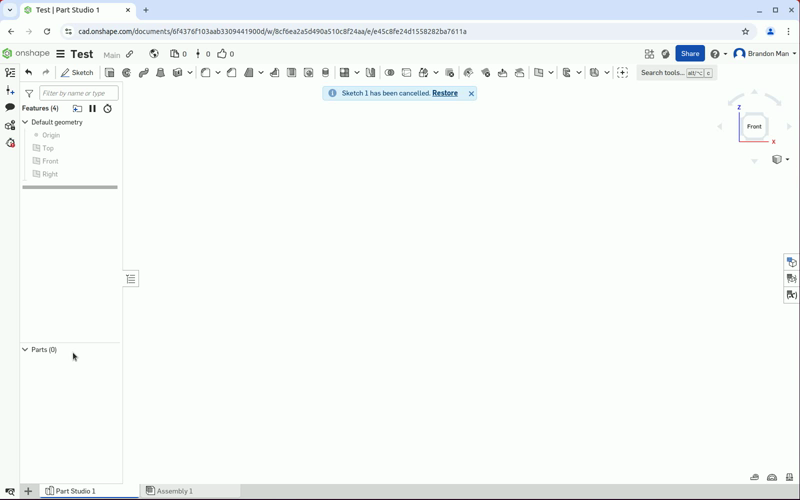
key_up(shift)
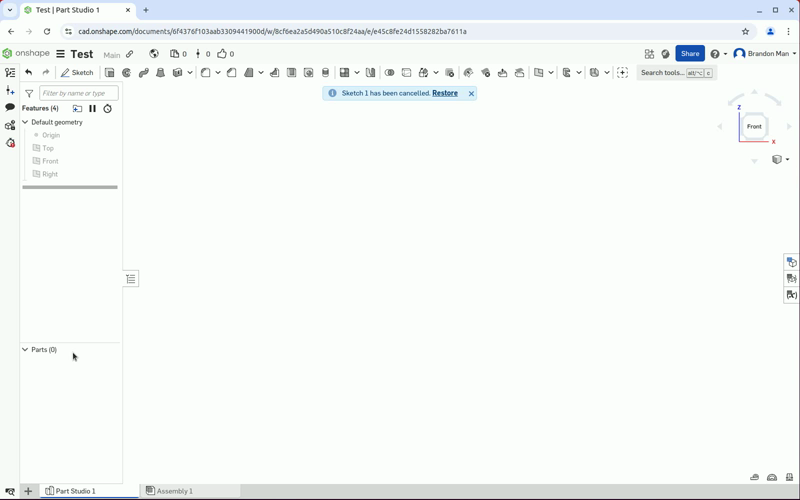
mouse_move(73, 352)
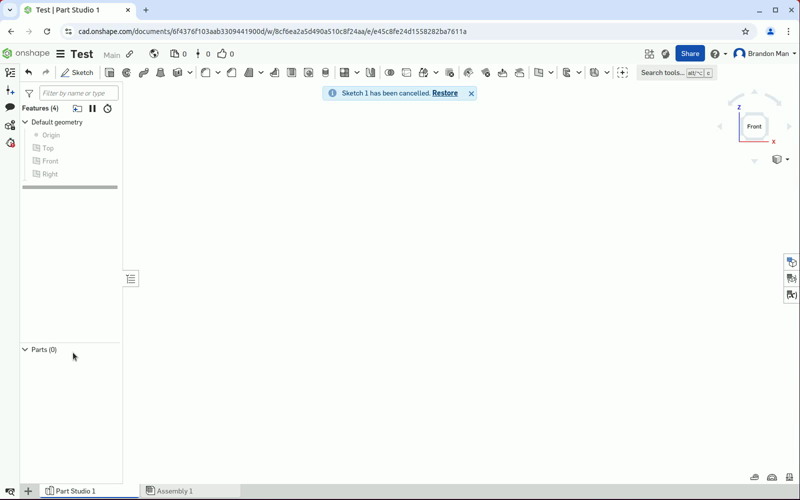
key(shift+y)
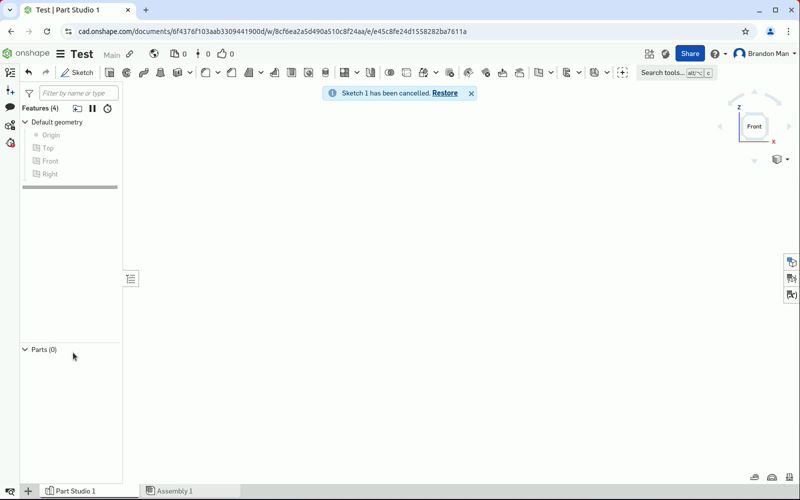
key(shift+s)
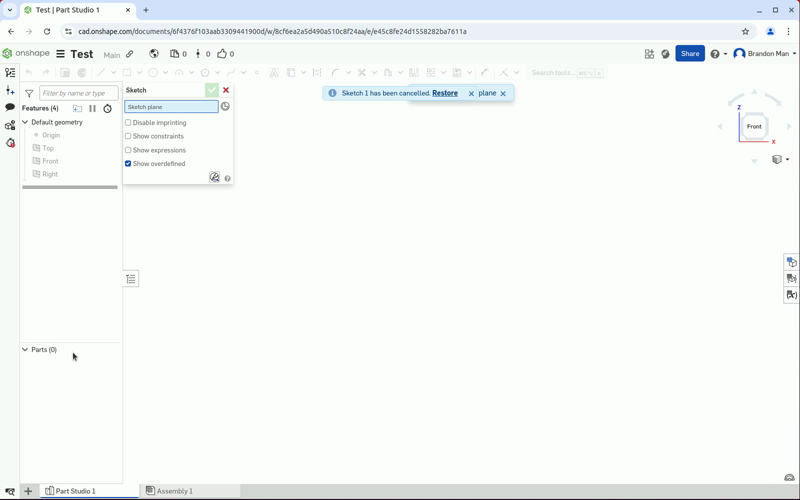
mouse_move(73, 163)
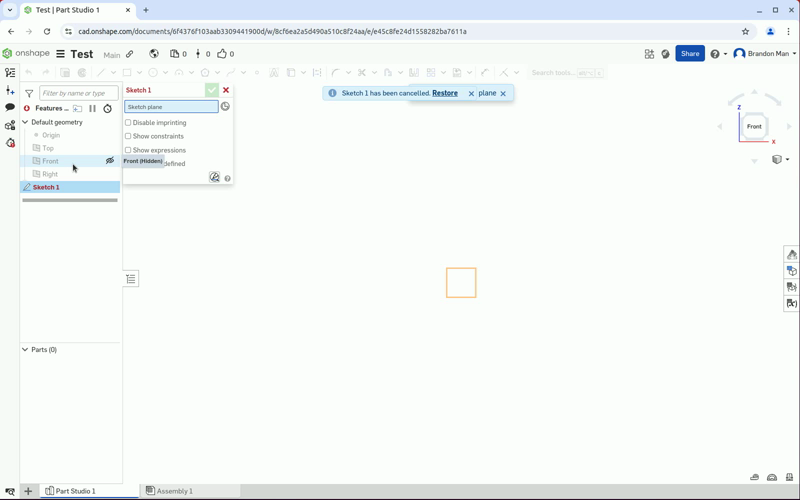
click(73, 163)
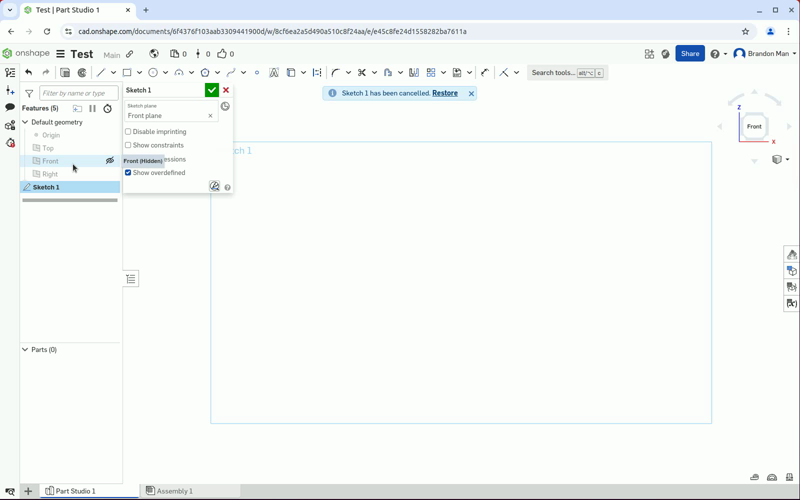
mouse_move(73, 352)
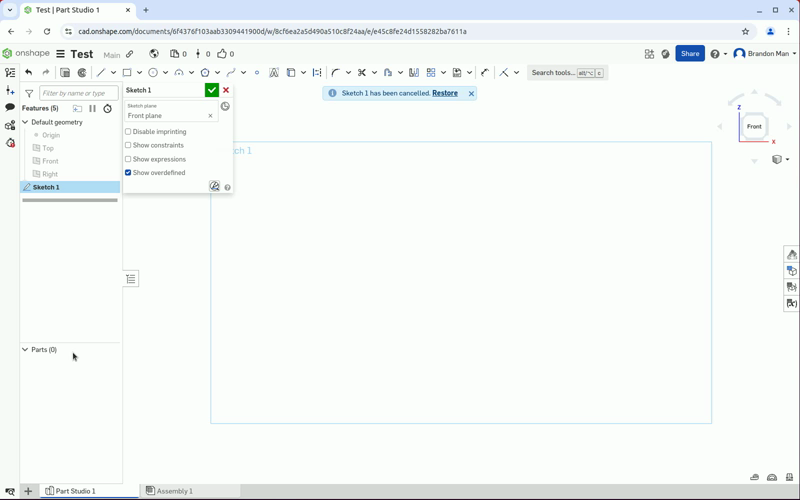
key(y)
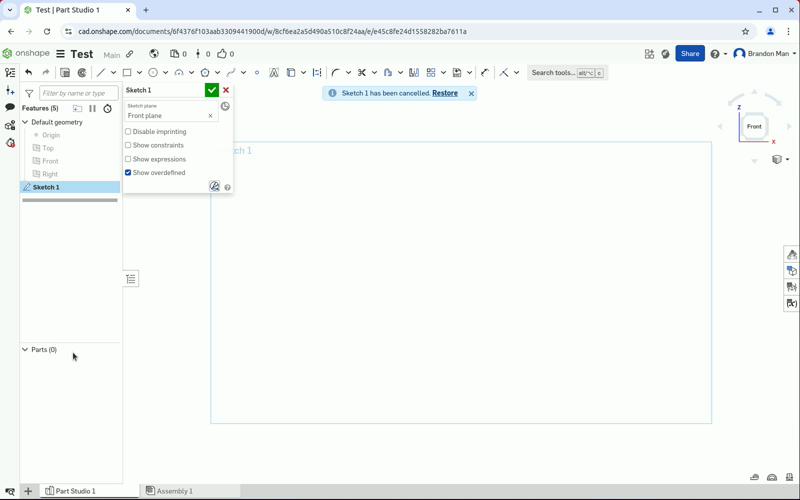
key(l)
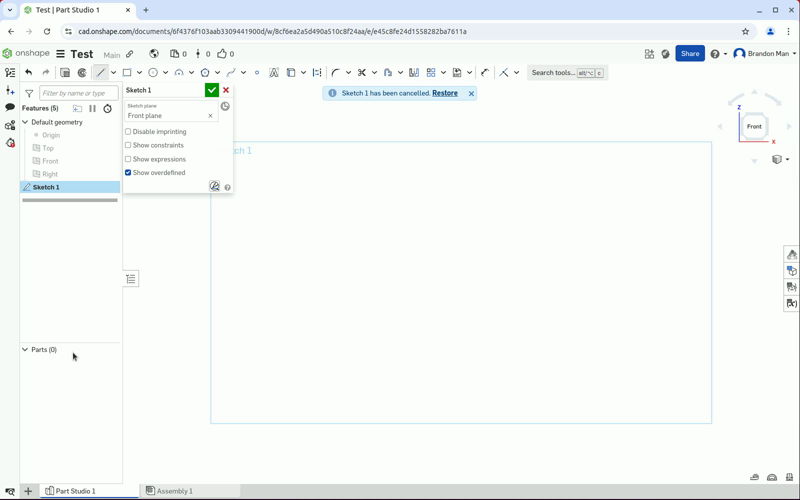
key_down(shift)
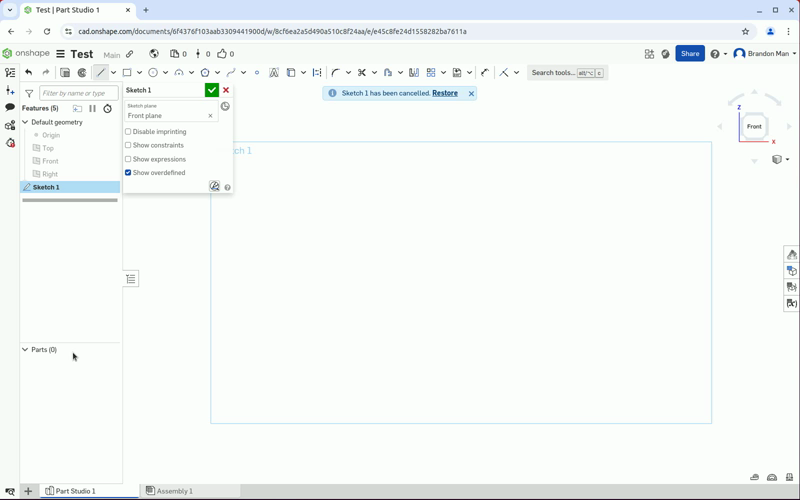
mouse_move(390, 305)
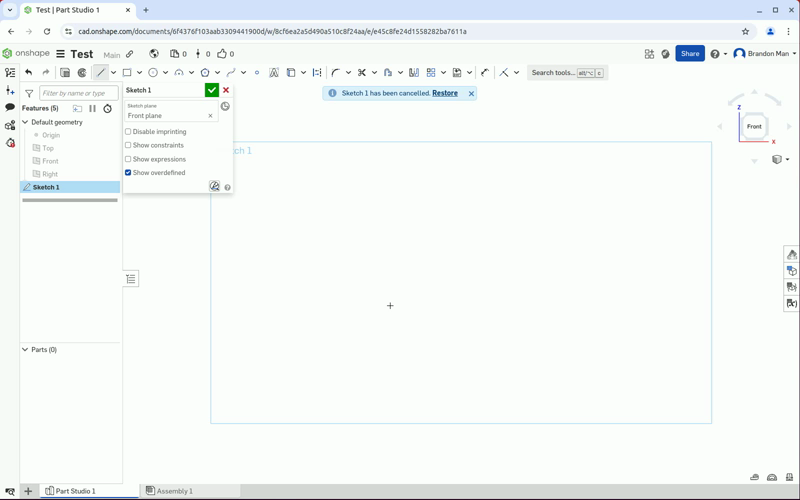
click(390, 305)
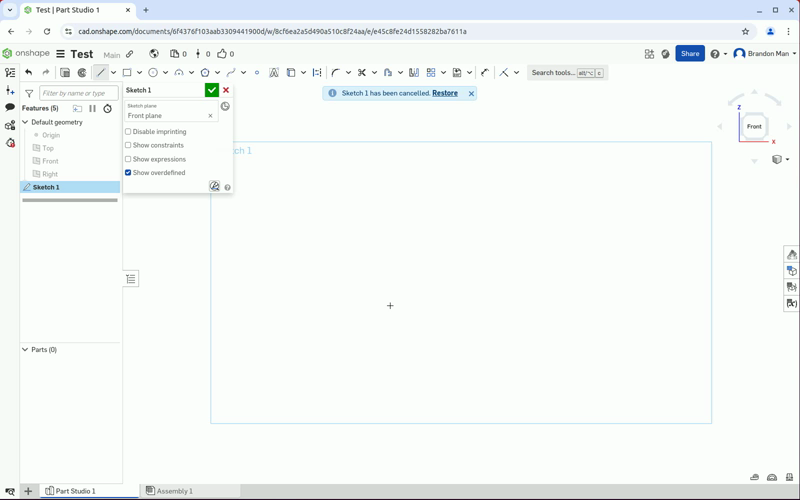
key_up(shift)
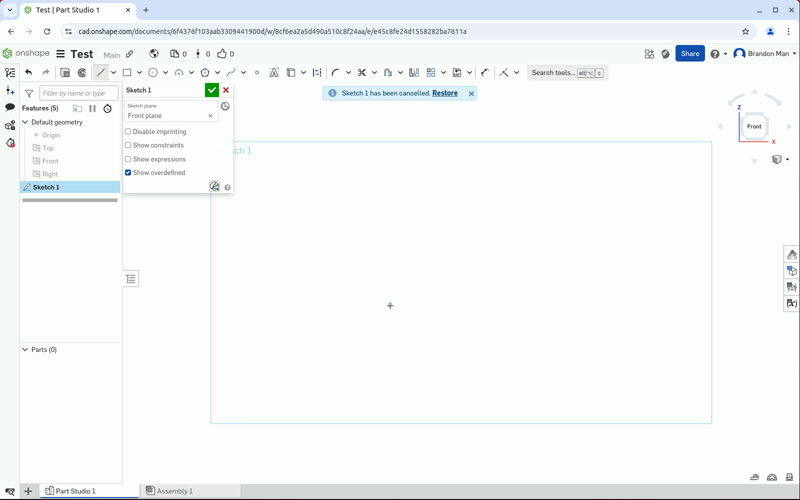
key_down(shift)
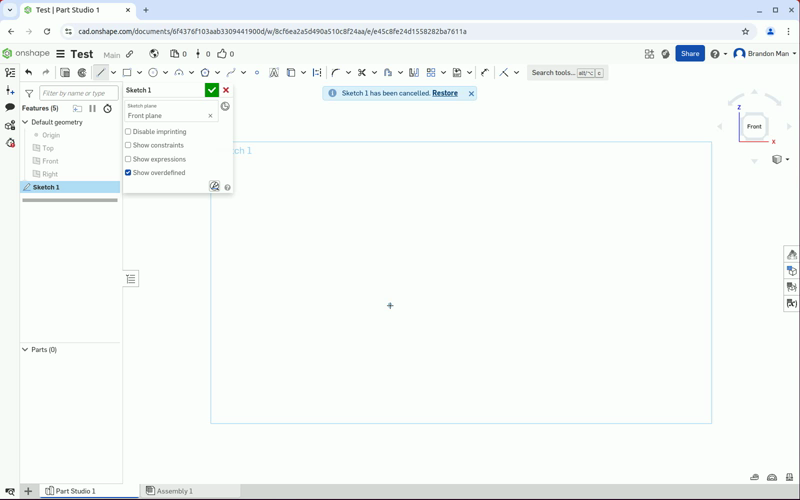
mouse_move(529, 305)
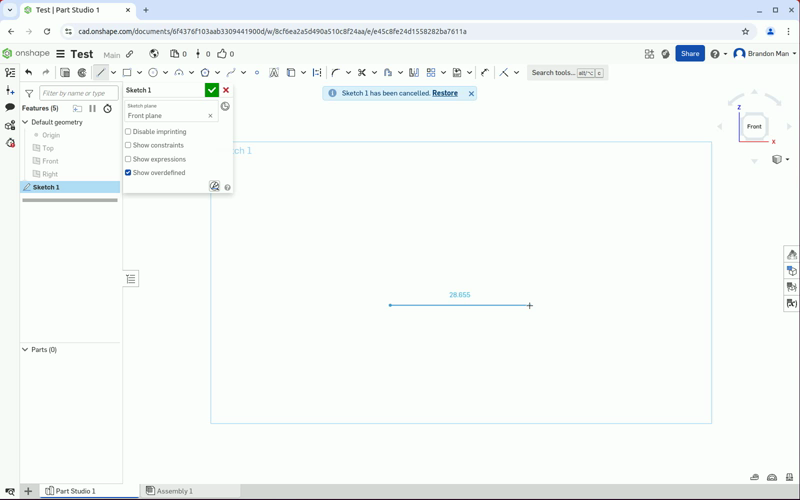
click(529, 305)
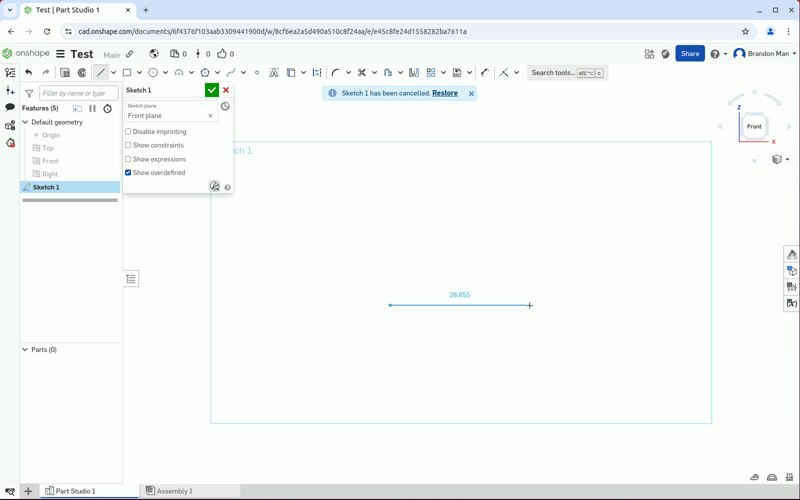
key_up(shift)
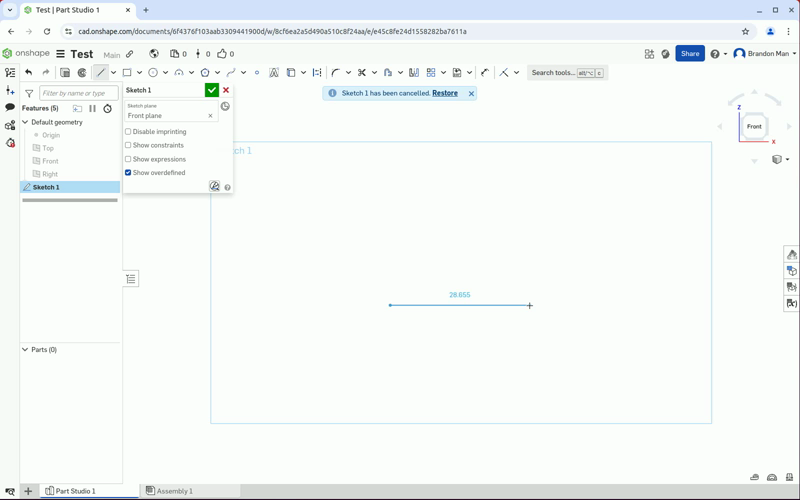
key_down(shift)
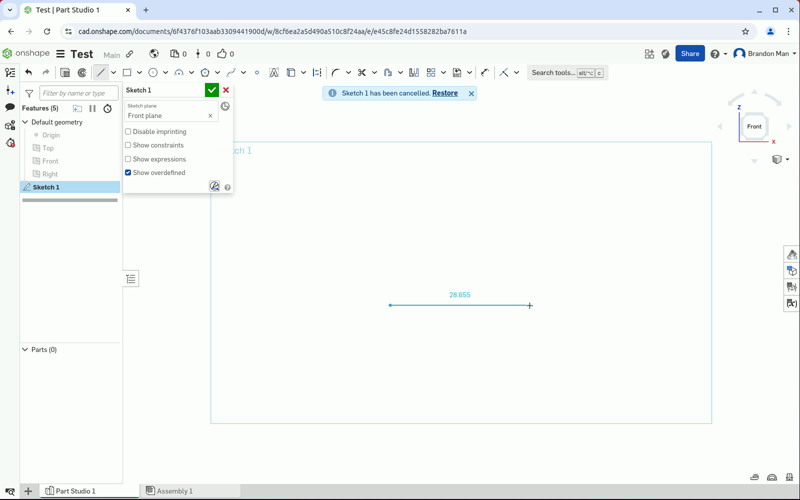
mouse_move(559, 305)
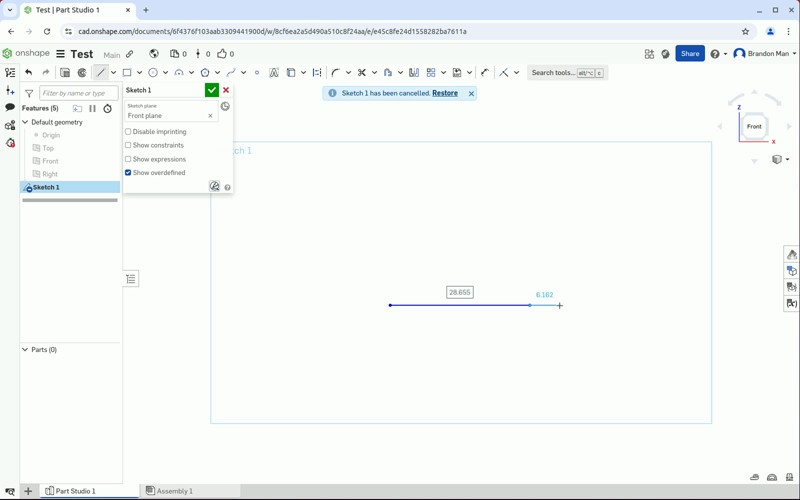
mouse_move(529, 261)
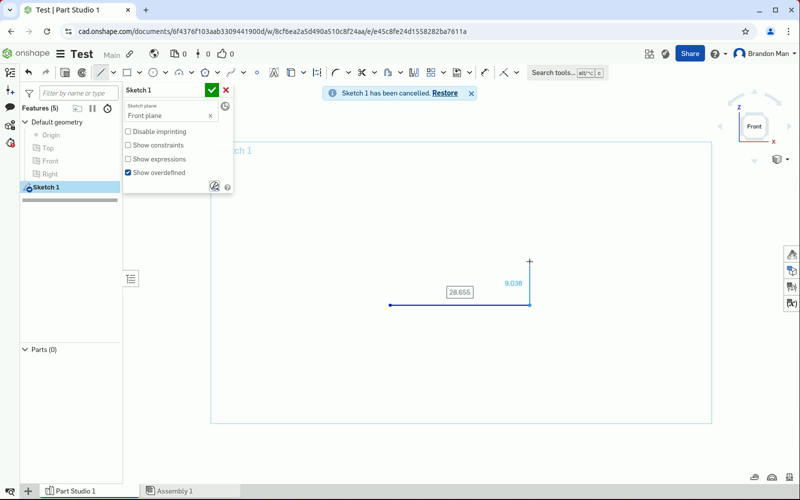
click(529, 261)
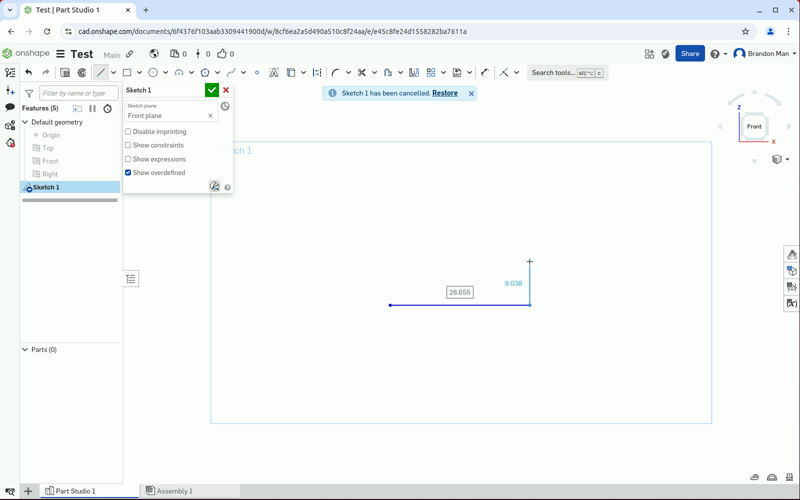
key_up(shift)
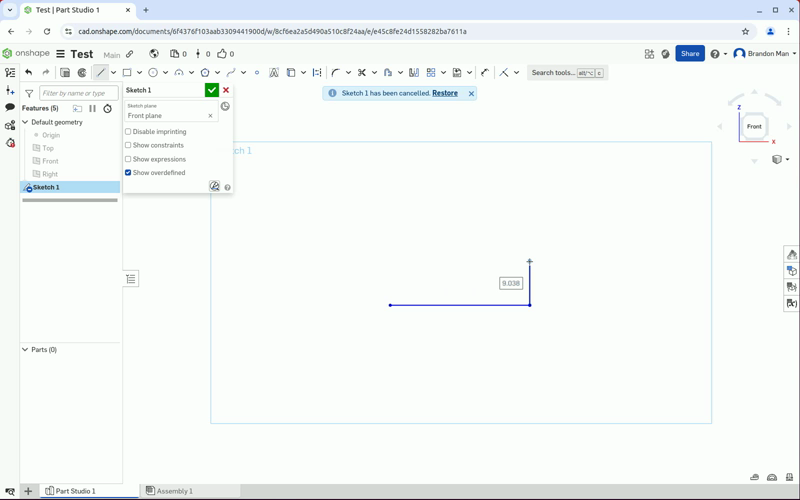
key_down(shift)
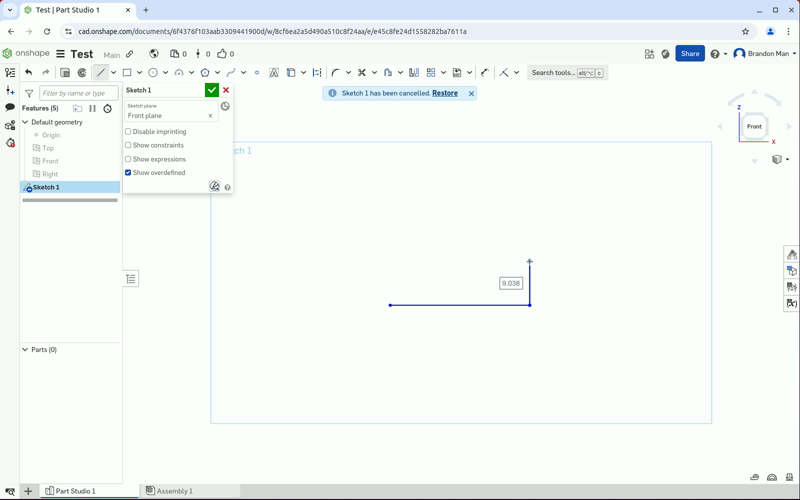
mouse_move(390, 261)
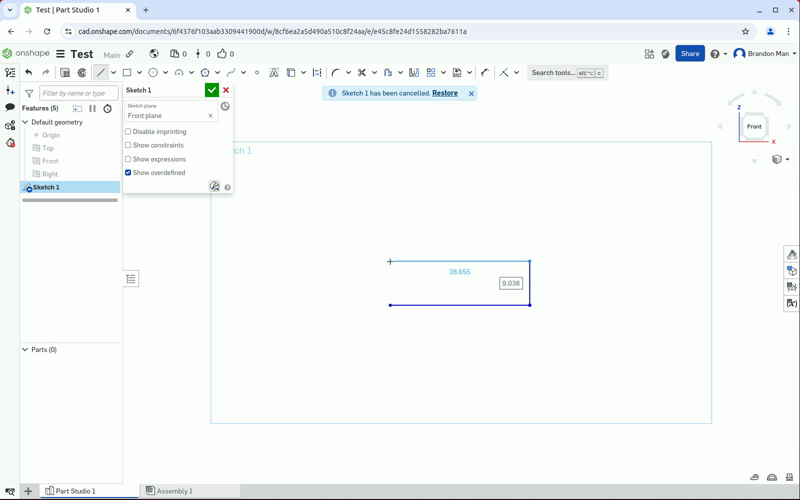
click(390, 261)
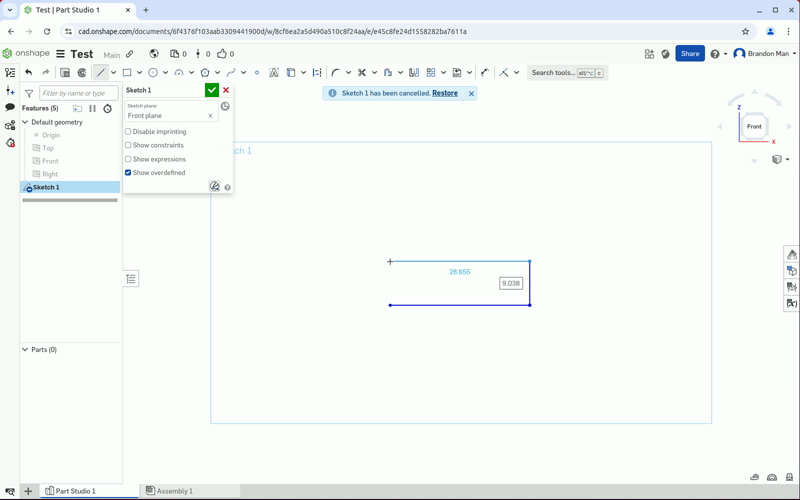
key_up(shift)
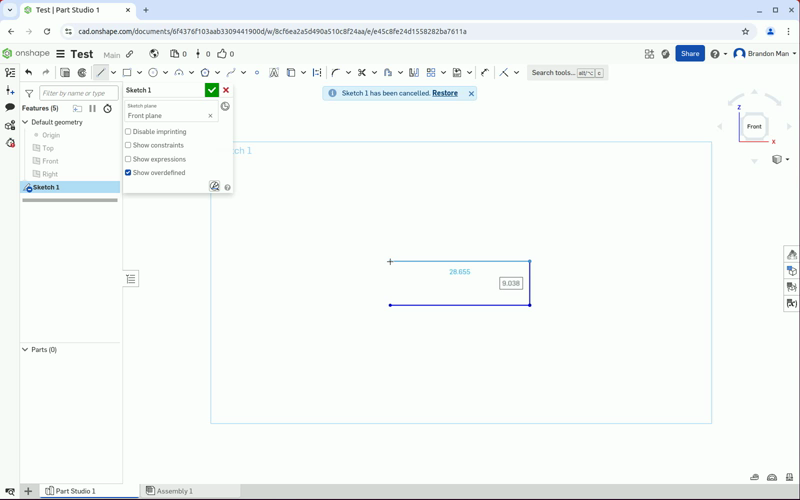
mouse_move(420, 261)
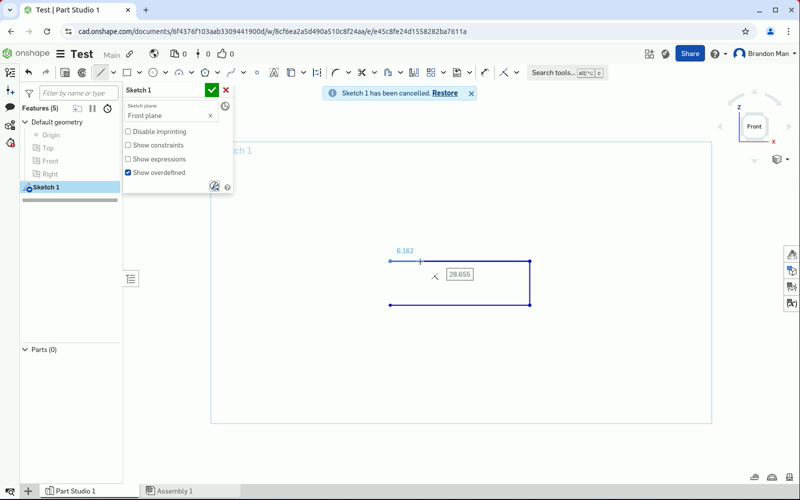
key_down(shift)
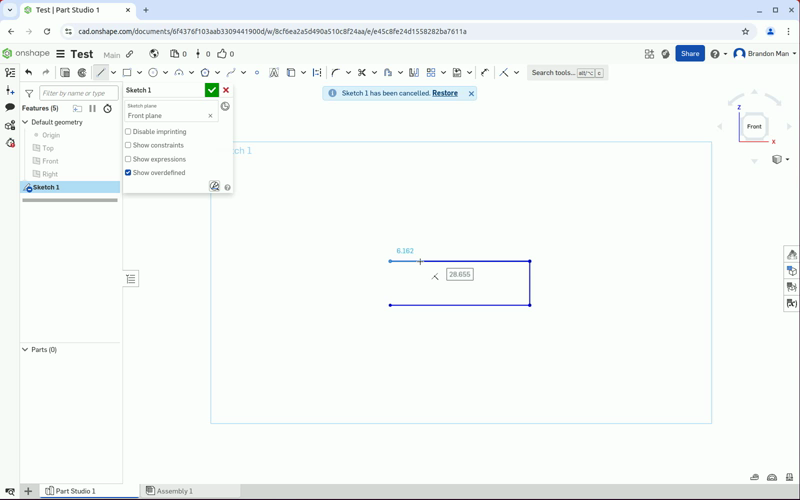
mouse_move(390, 305)
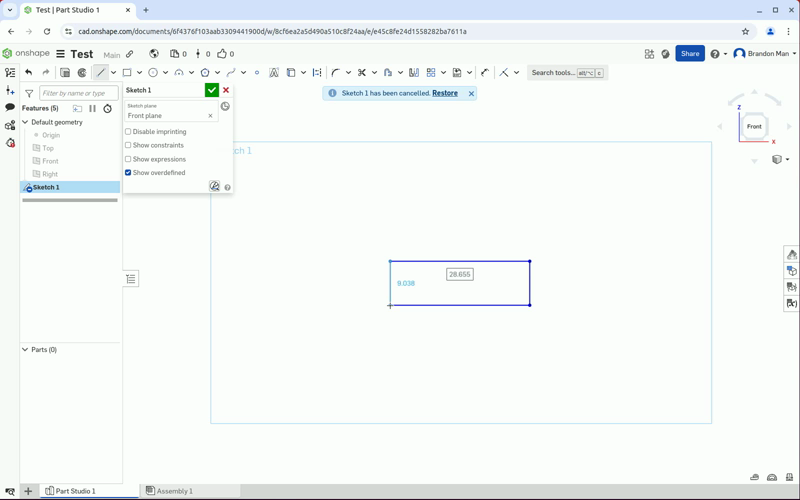
key_up(shift)
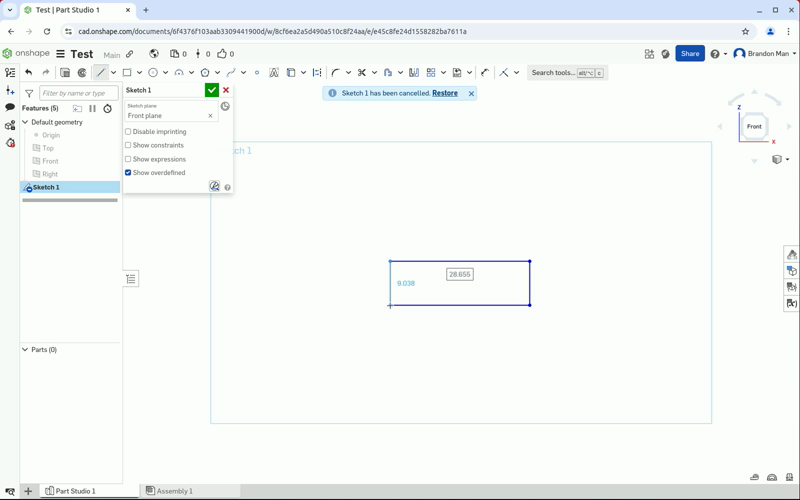
click(390, 305)
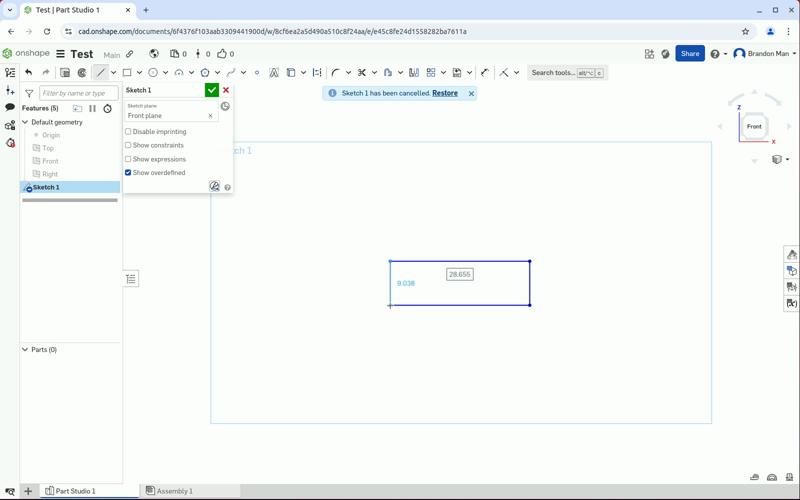
key(esc)
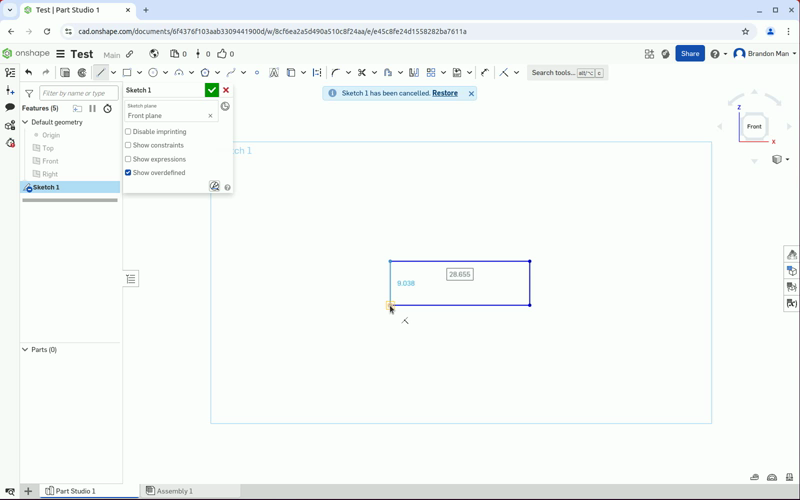
mouse_move(461, 291)
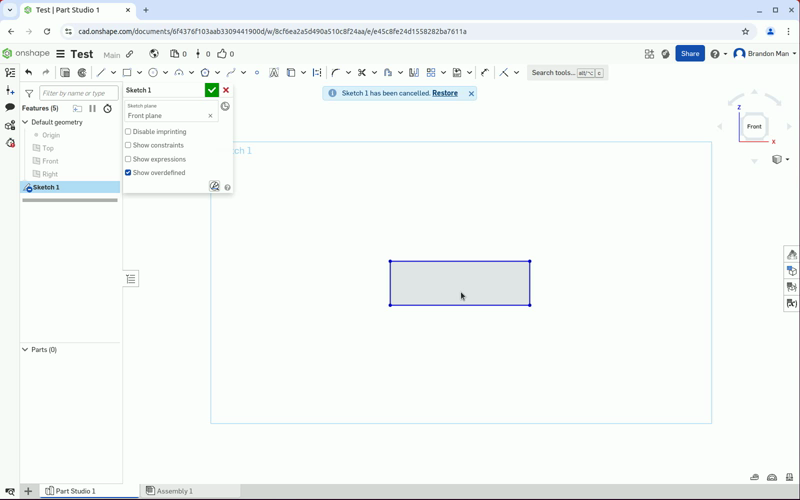
click(461, 291)
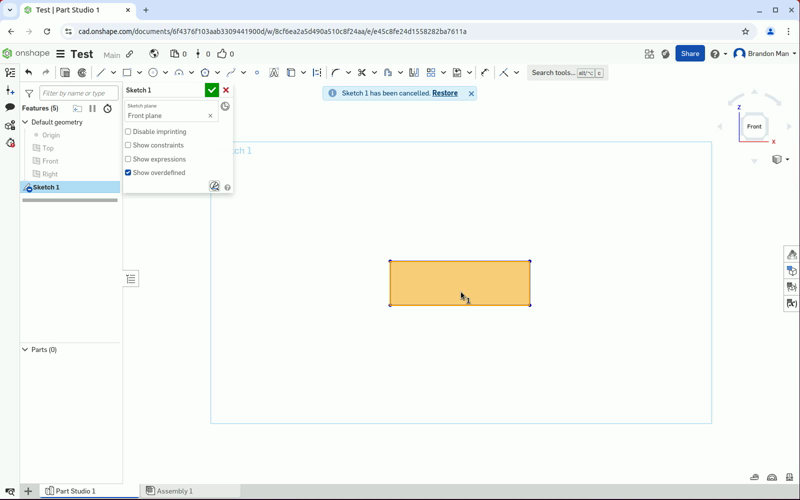
mouse_move(73, 352)
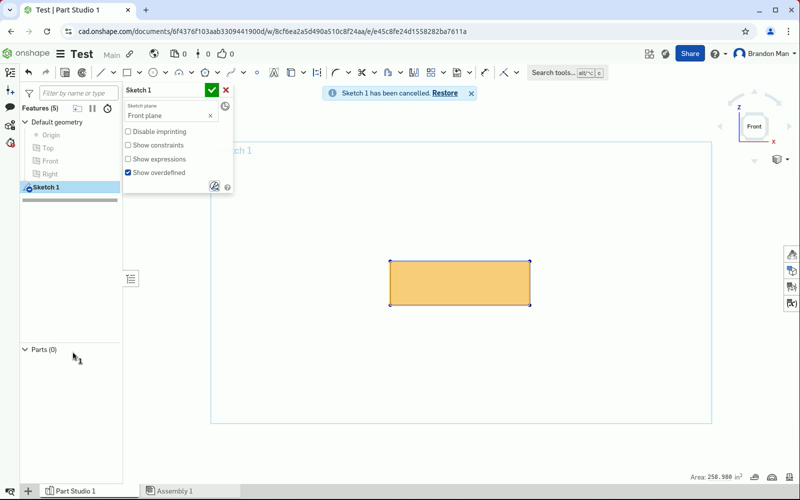
key(shift+y)
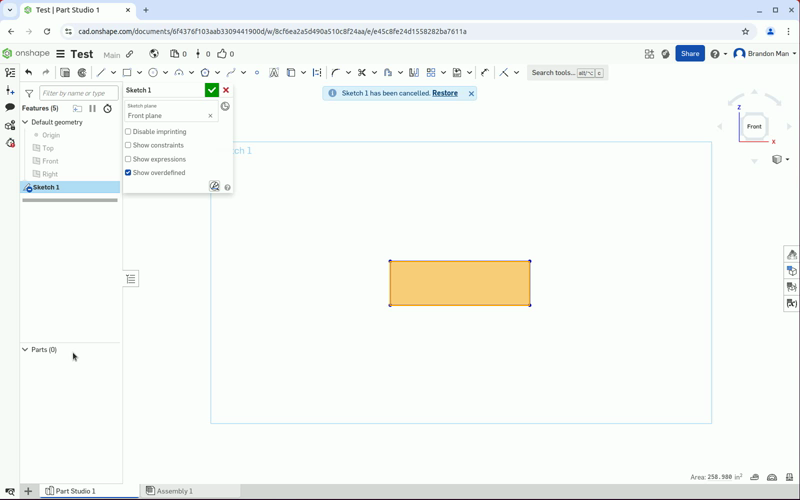
key(shift+e)
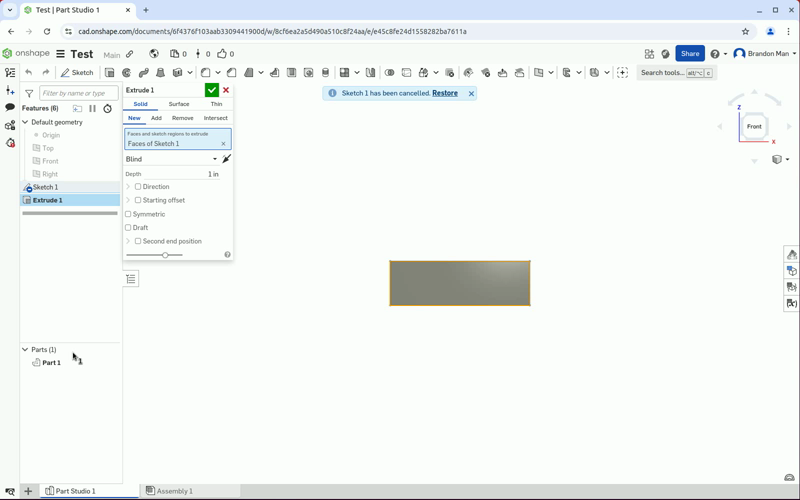
mouse_move(143, 106)
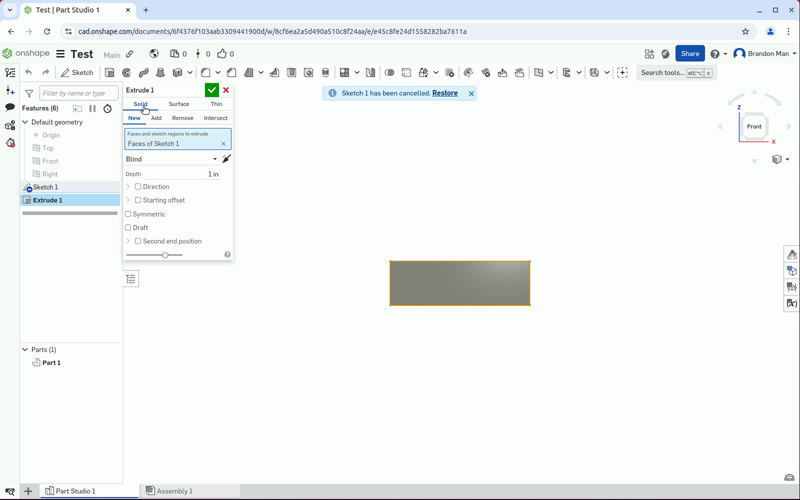
click(143, 106)
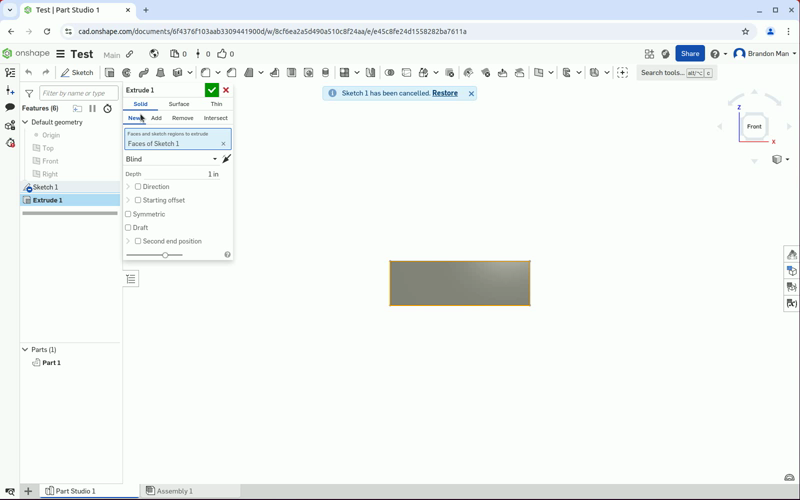
mouse_move(137, 120)
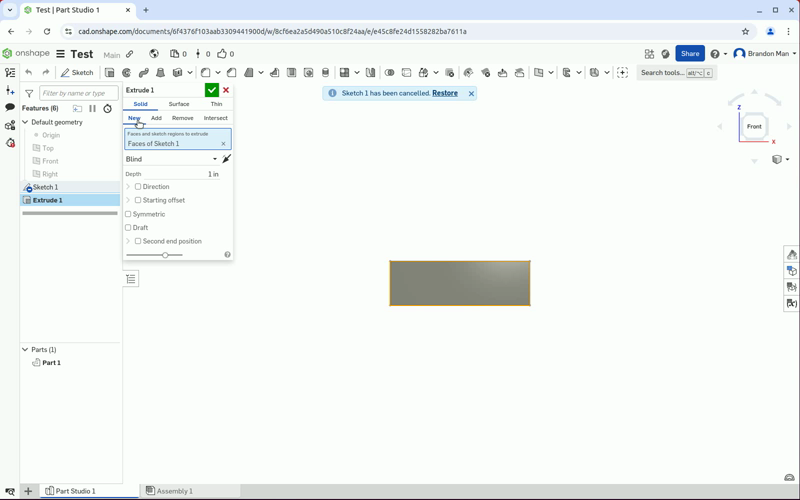
click(137, 120)
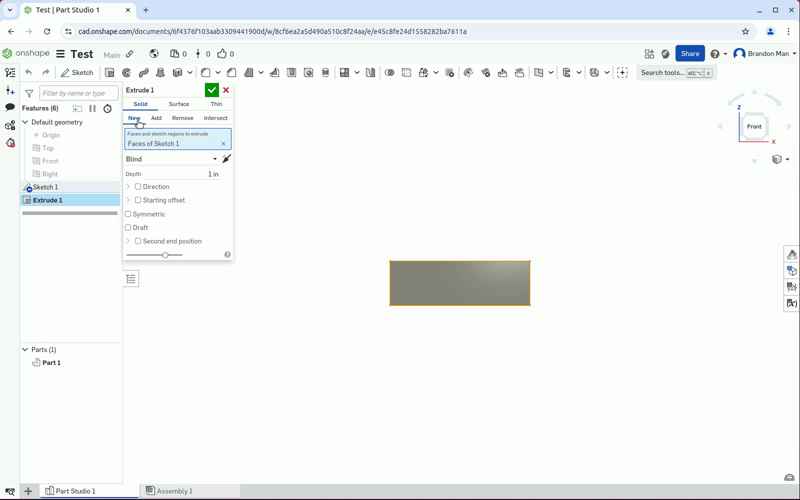
key(tab, 4)
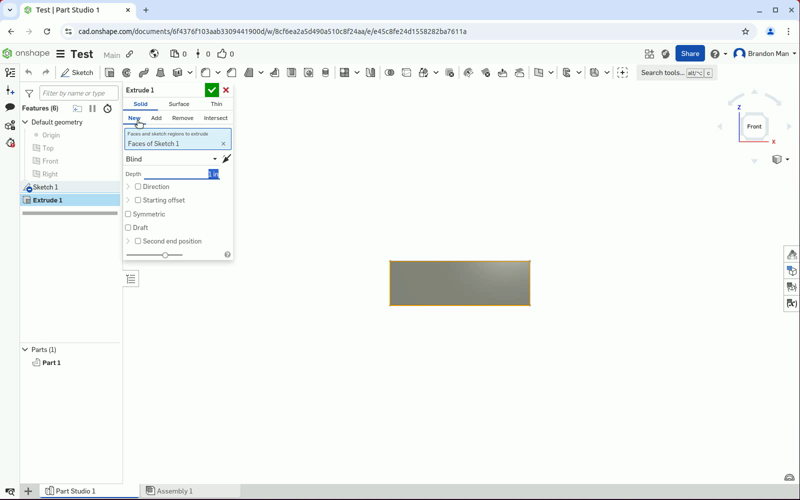
text(5.777)
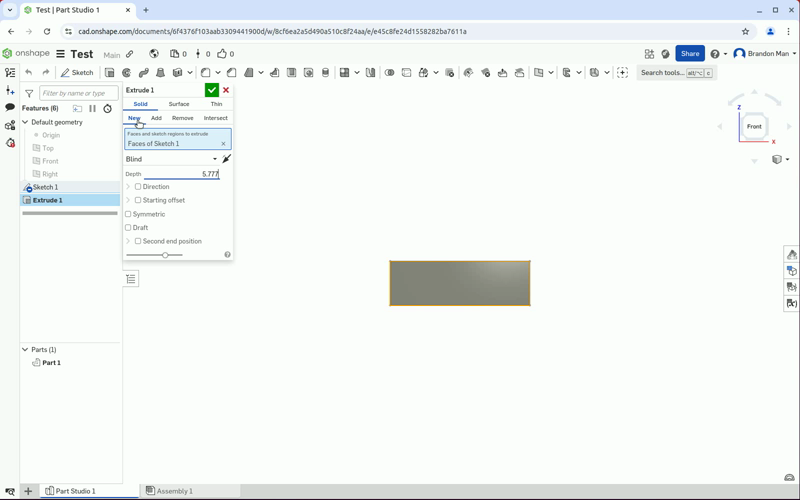
key(enter)
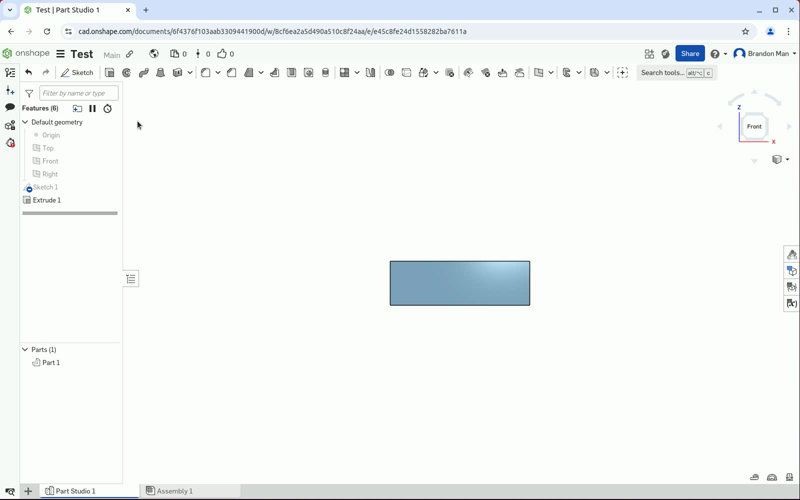
key(shift+h)
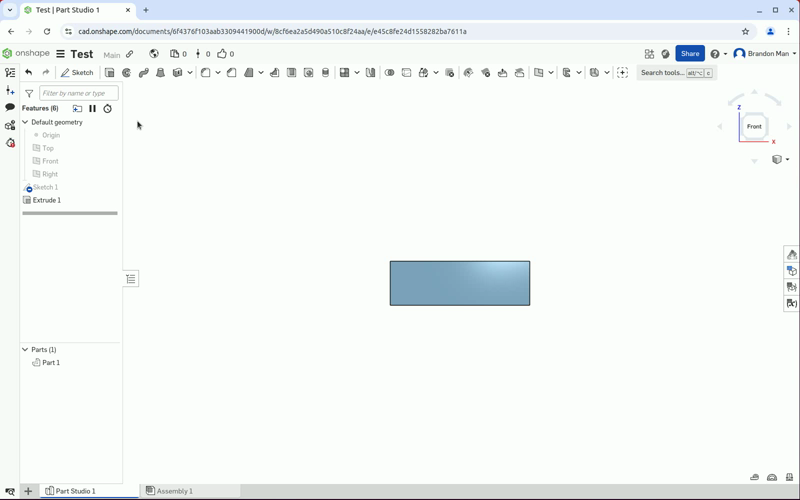
key(shift+h)
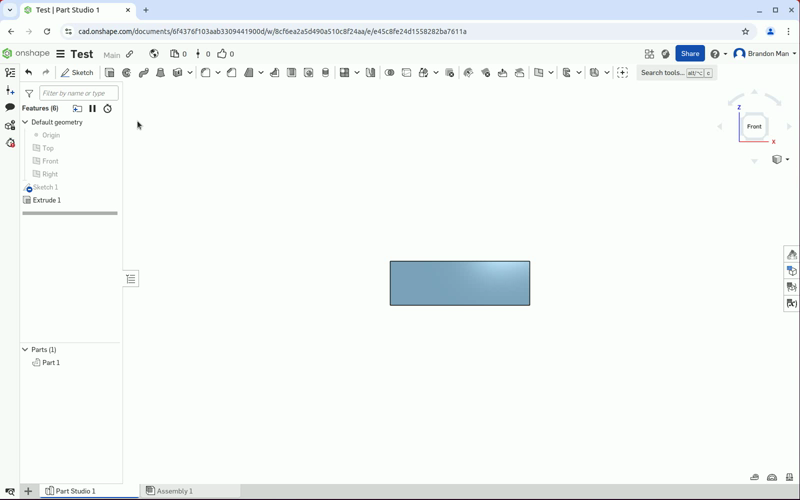
mouse_move(73, 189)
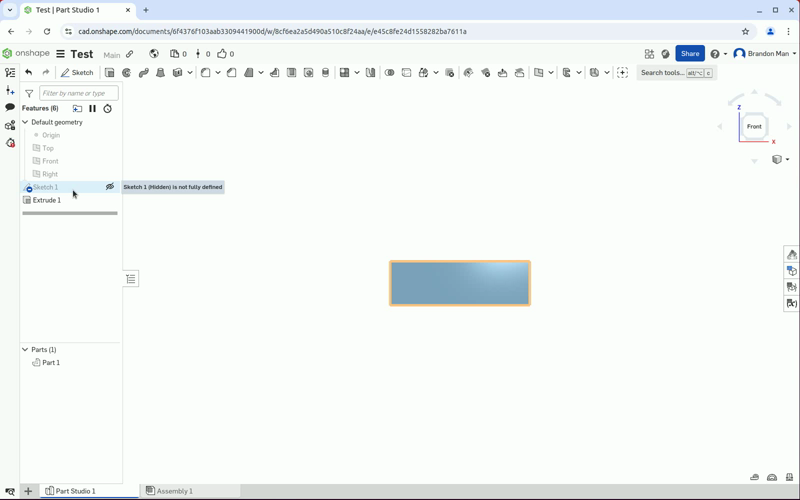
click(73, 189)
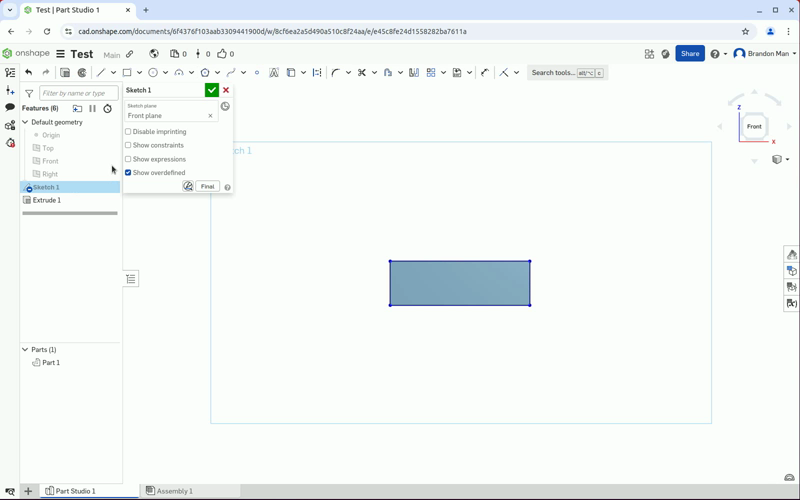
mouse_move(229, 92)
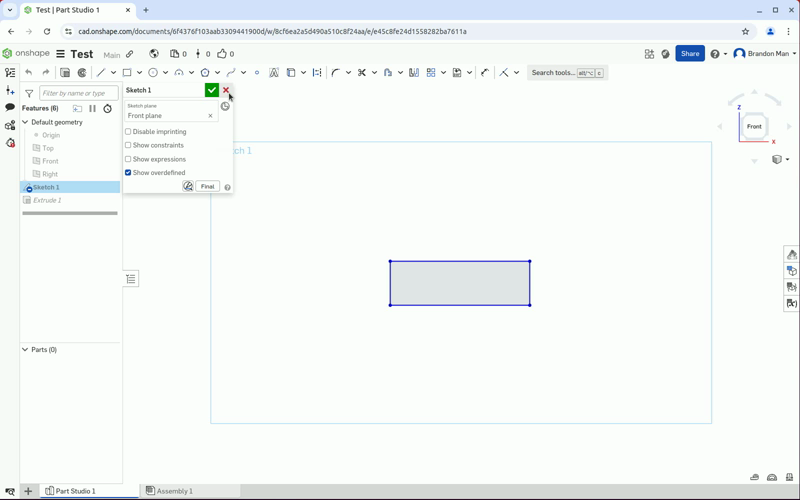
click(229, 92)
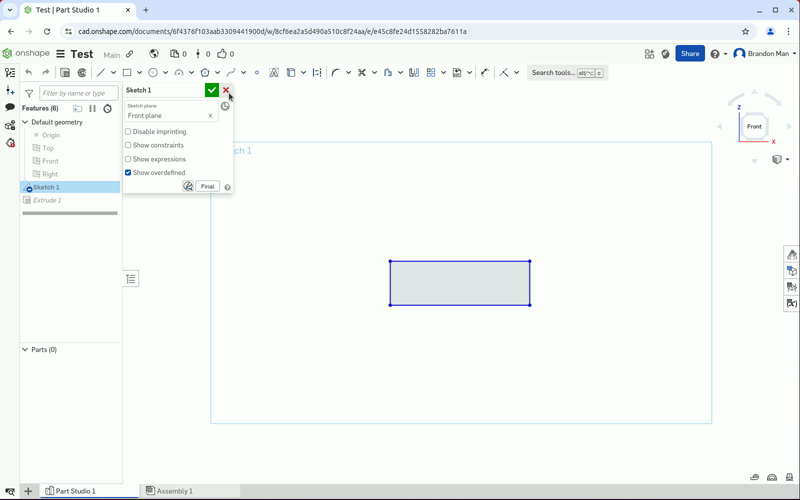
key(shift+s)
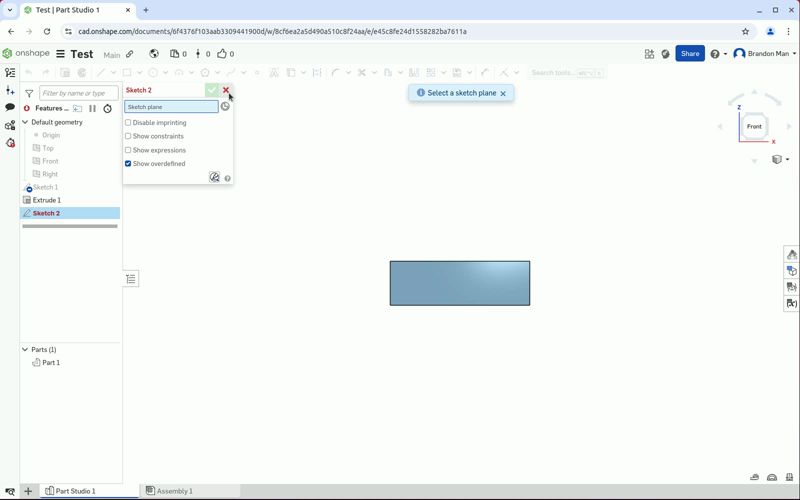
mouse_move(73, 163)
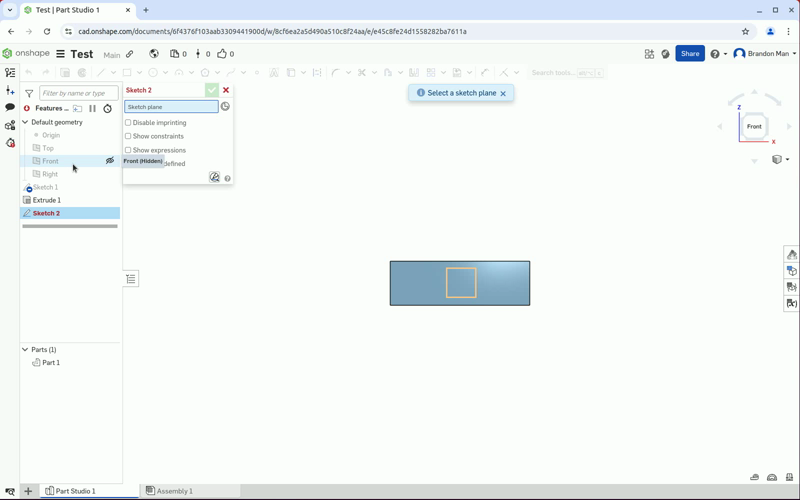
click(73, 163)
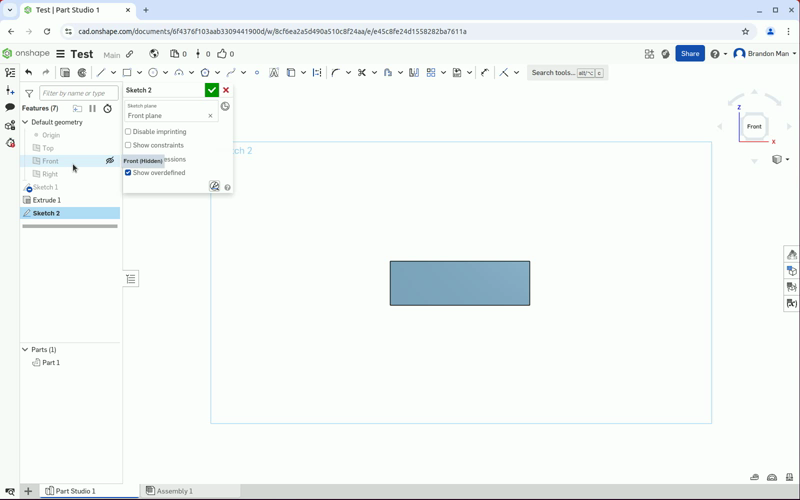
mouse_move(73, 352)
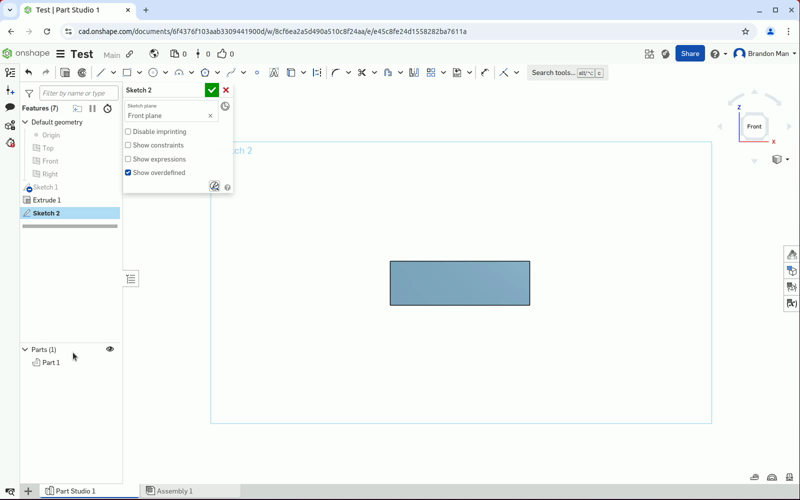
key(y)
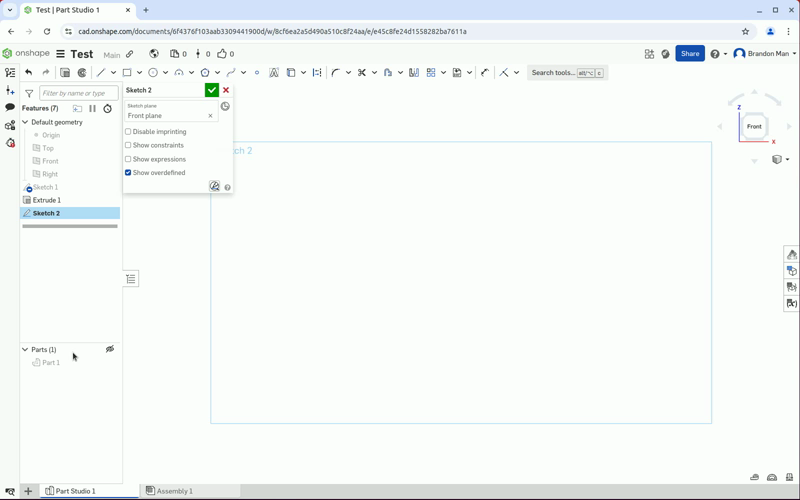
key(l)
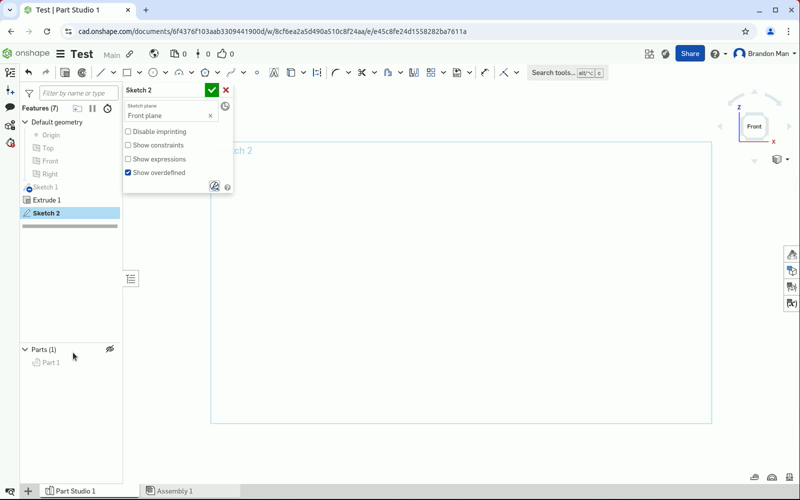
key_down(shift)
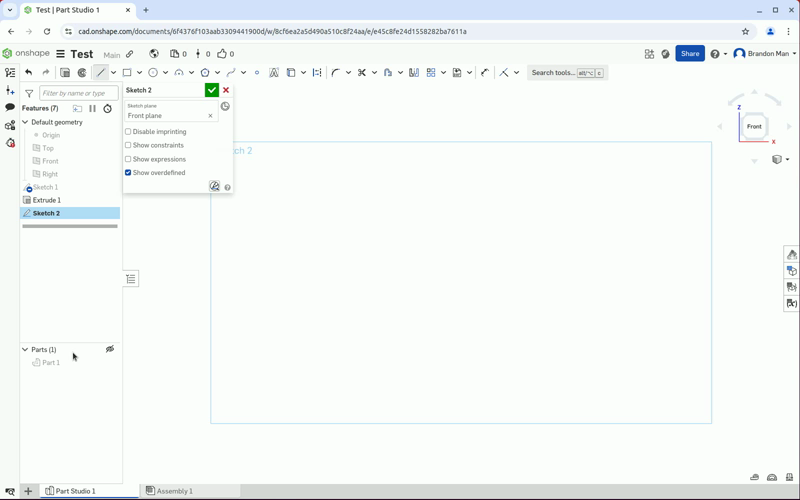
mouse_move(527, 239)
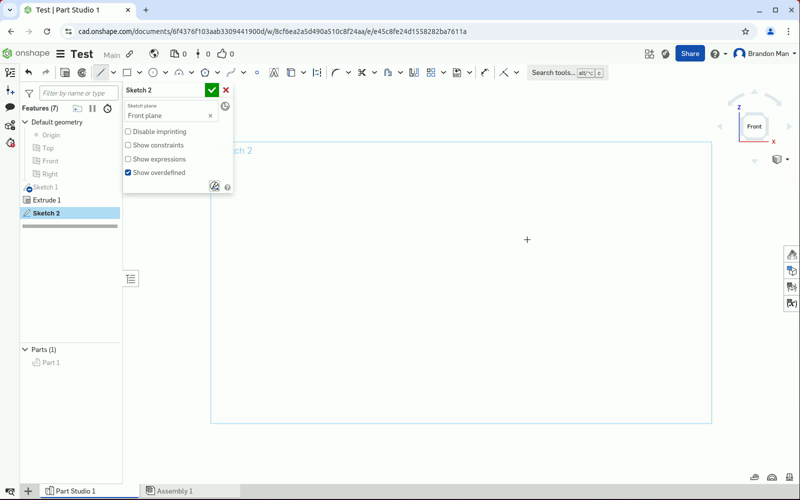
click(527, 239)
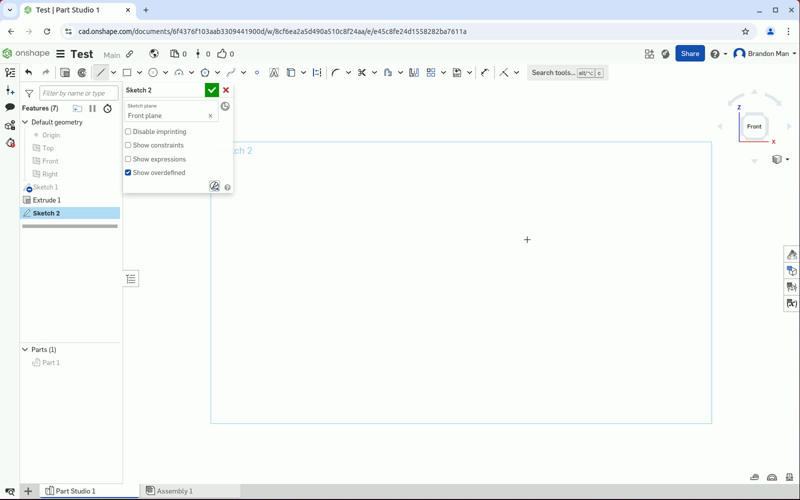
key_up(shift)
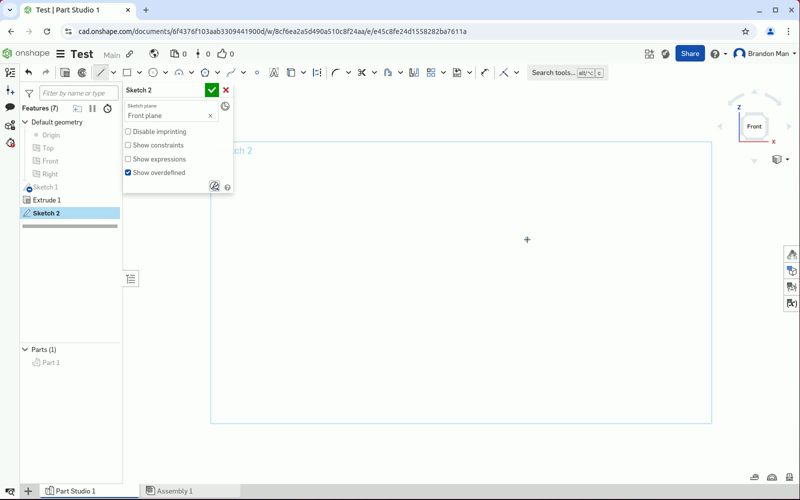
key_down(shift)
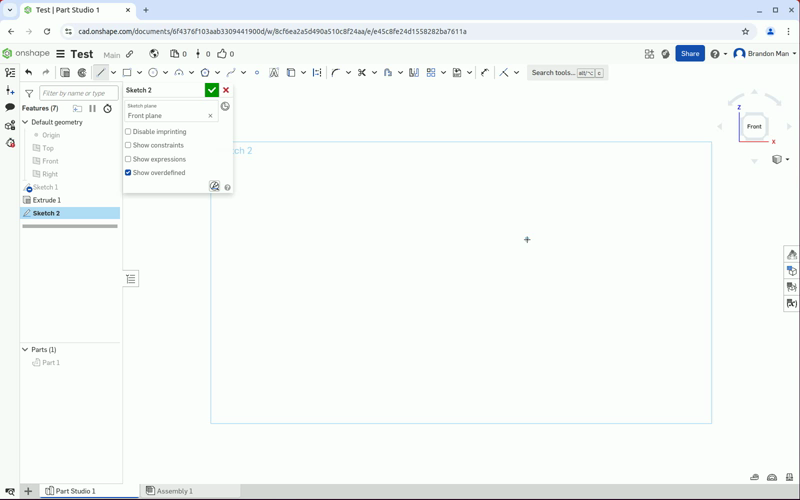
mouse_move(557, 239)
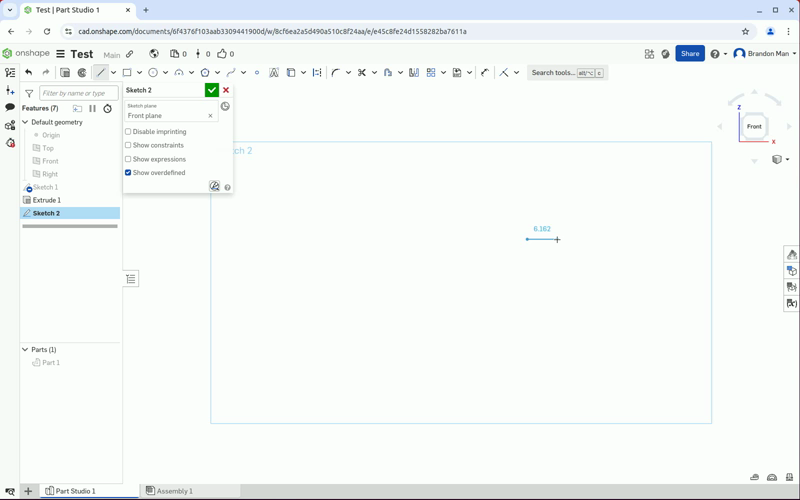
mouse_move(573, 239)
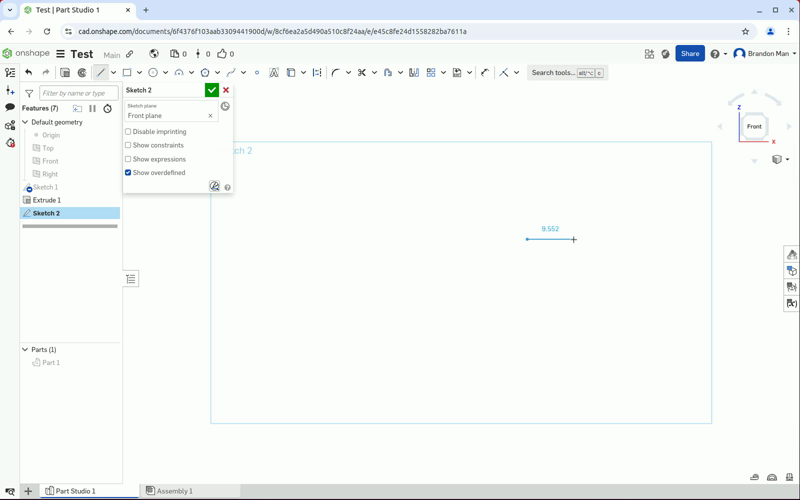
click(573, 239)
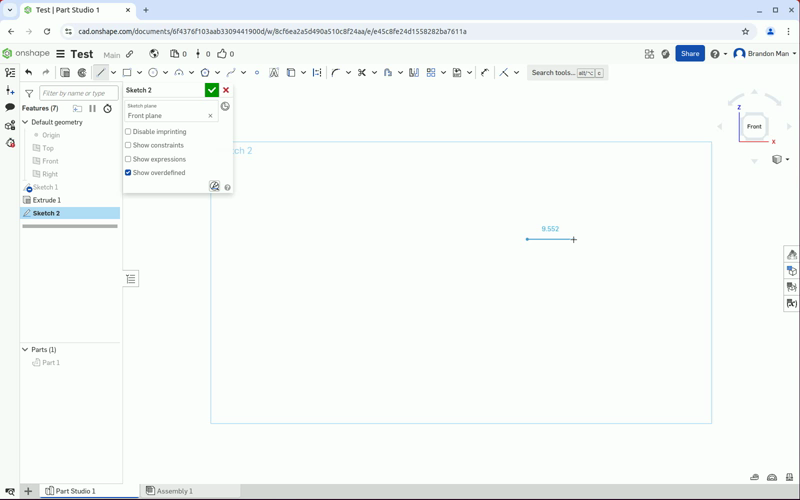
key_up(shift)
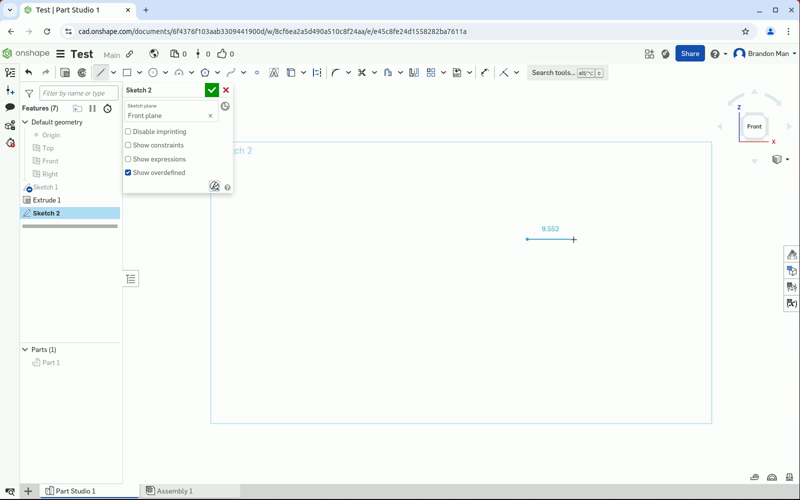
key_down(shift)
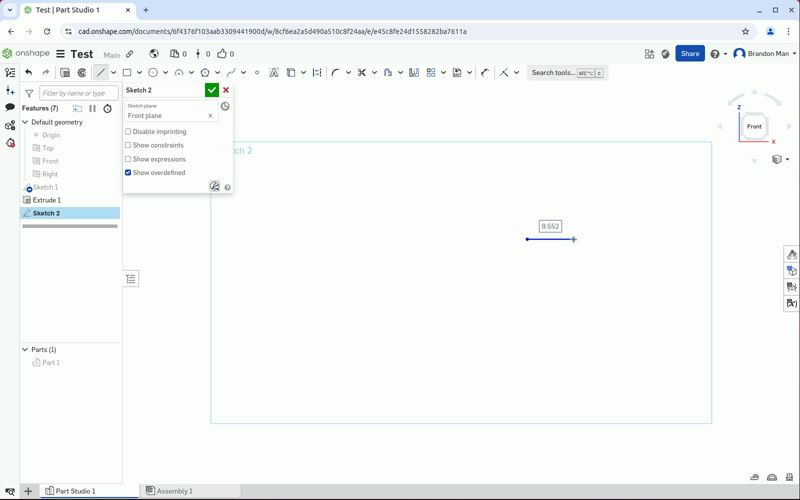
mouse_move(589, 239)
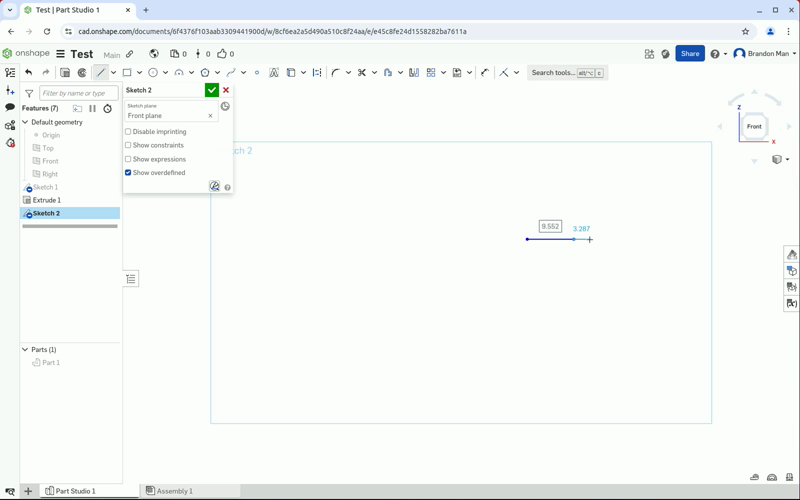
mouse_move(573, 203)
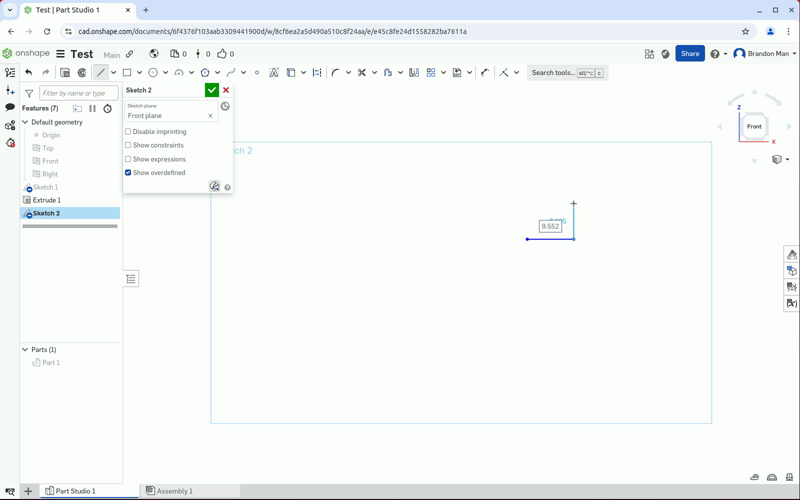
click(573, 203)
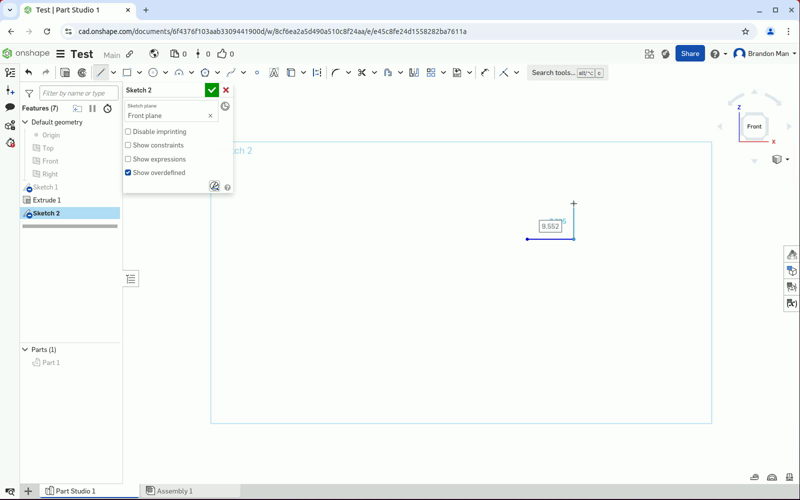
key_up(shift)
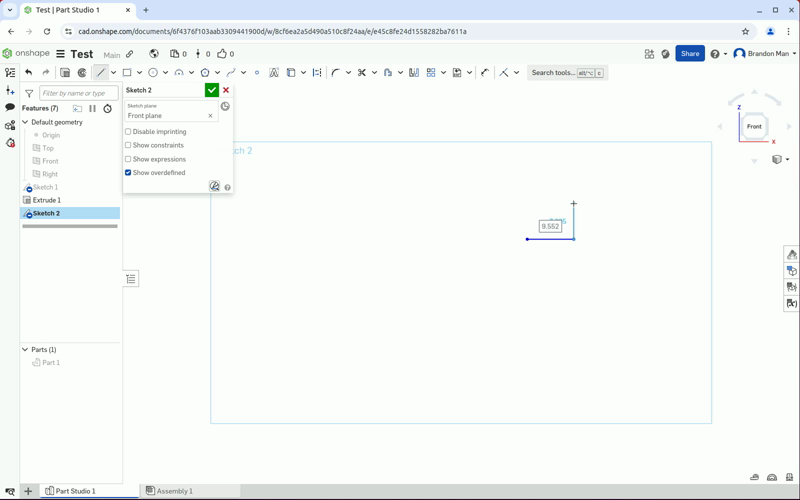
key_down(shift)
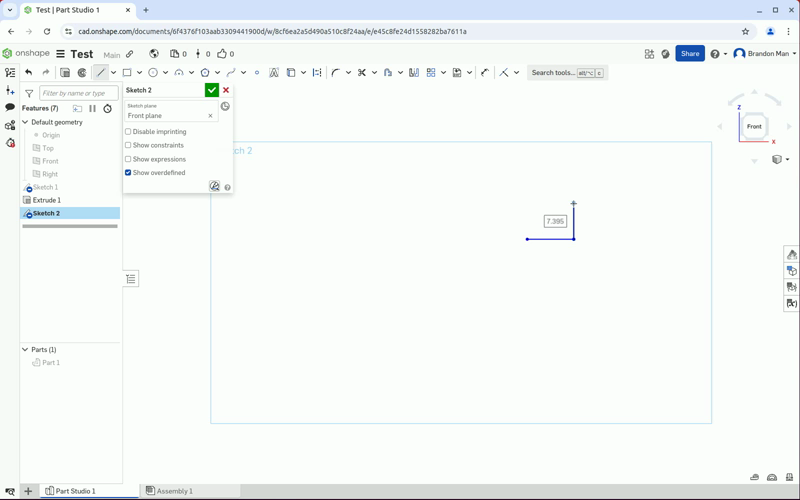
mouse_move(589, 203)
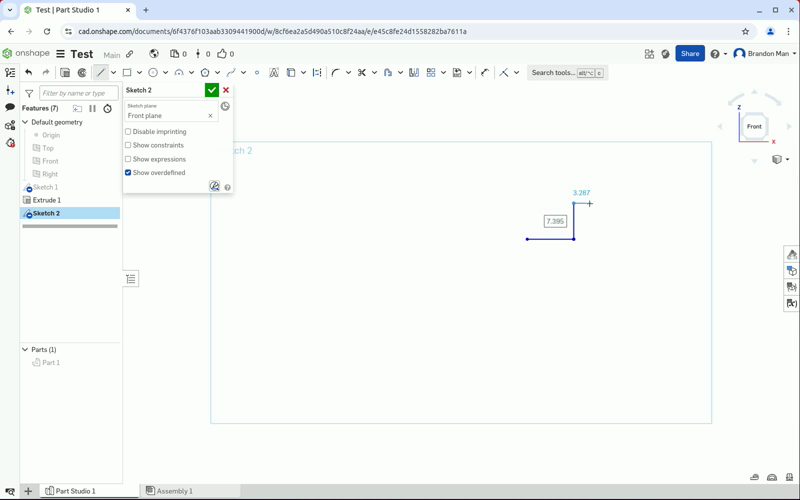
mouse_move(527, 203)
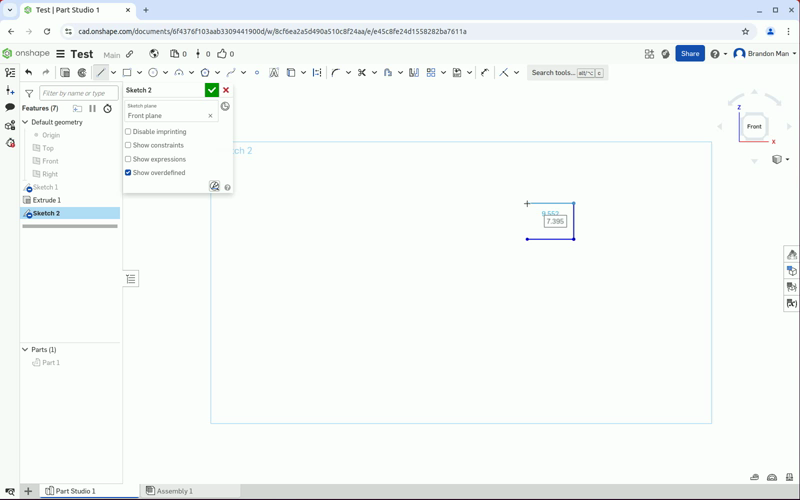
click(527, 203)
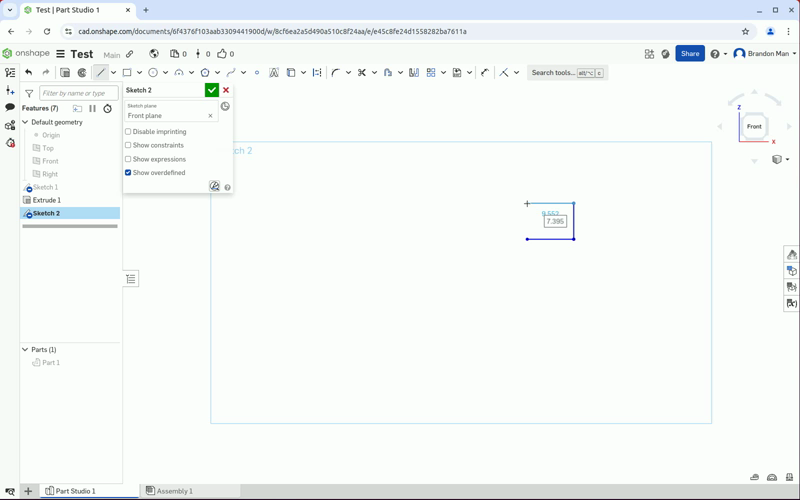
key_up(shift)
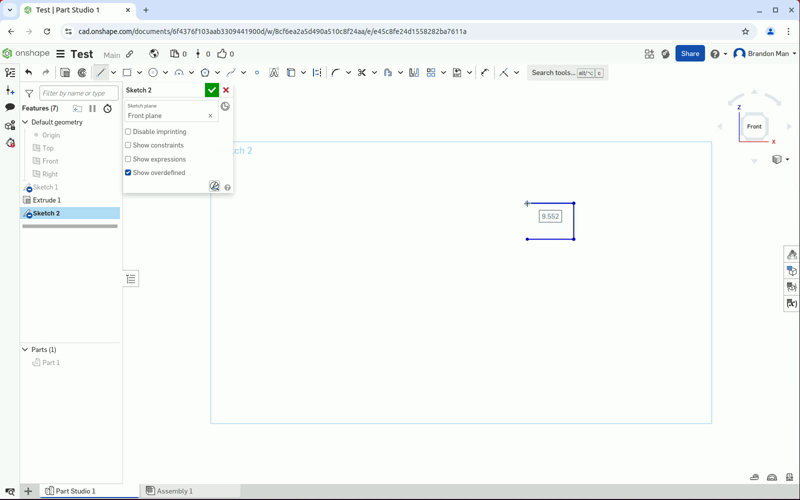
mouse_move(557, 203)
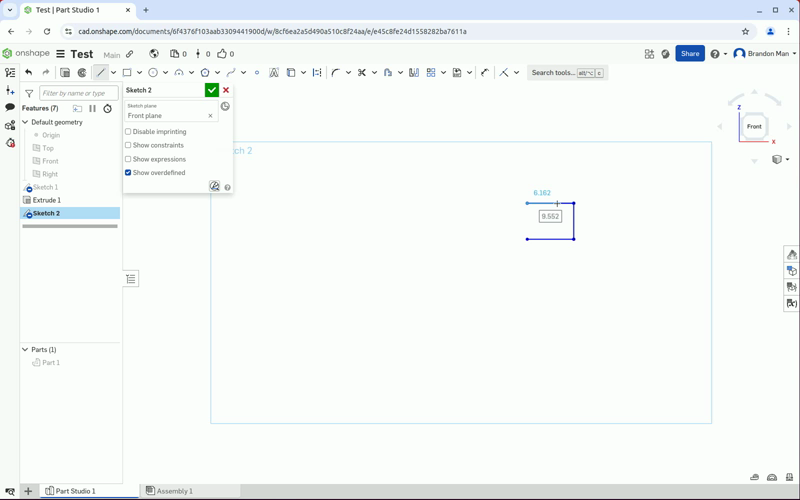
key_down(shift)
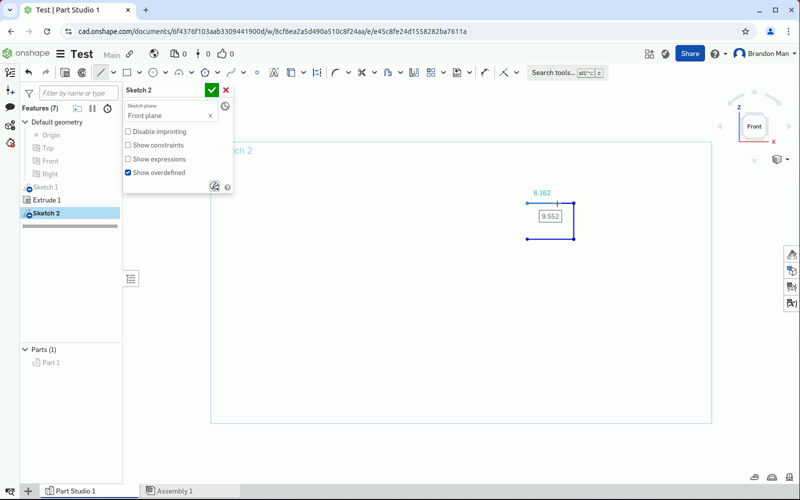
mouse_move(527, 239)
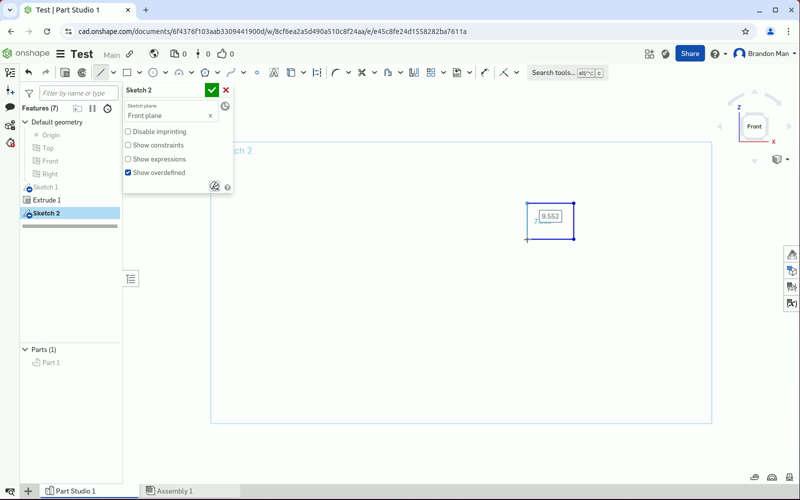
key_up(shift)
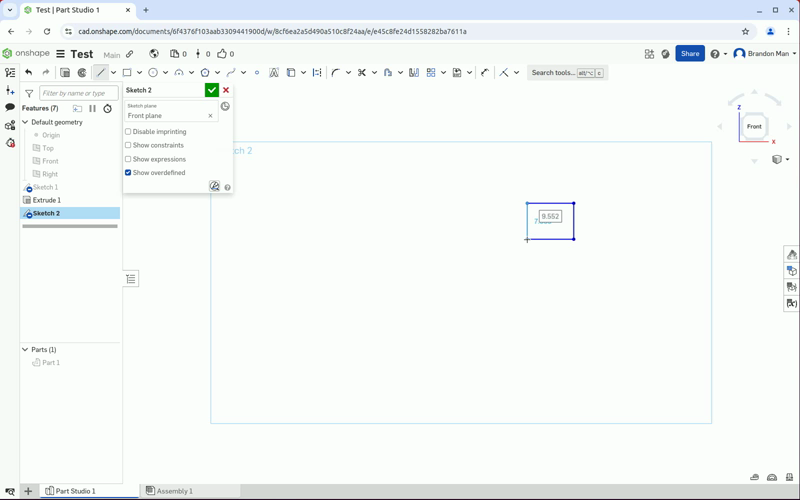
click(527, 239)
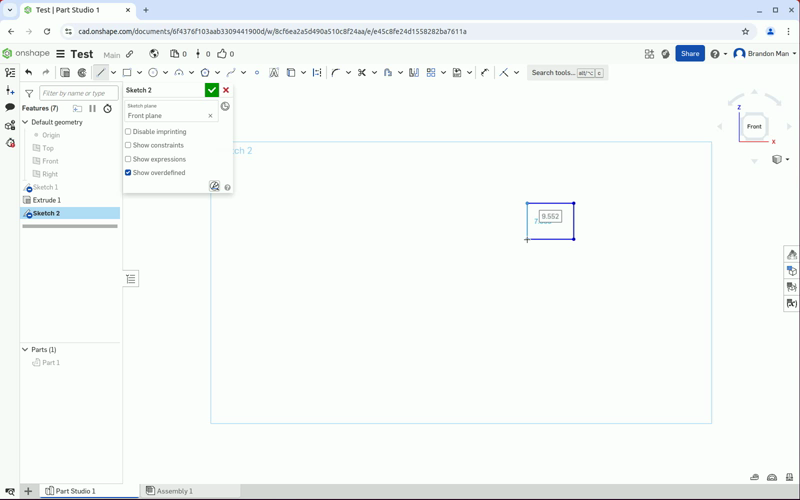
key(esc)
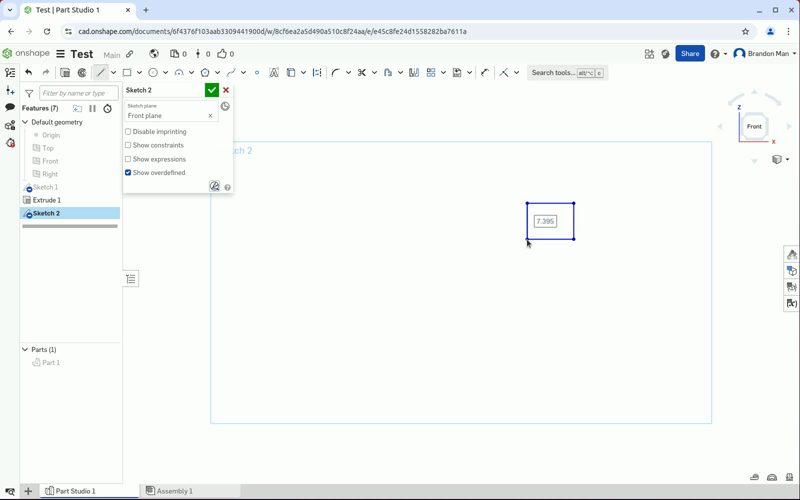
mouse_move(548, 234)
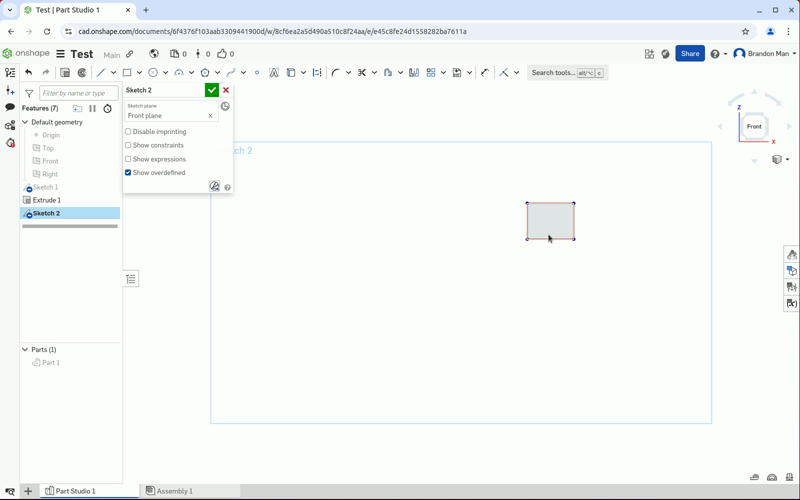
scroll(6)
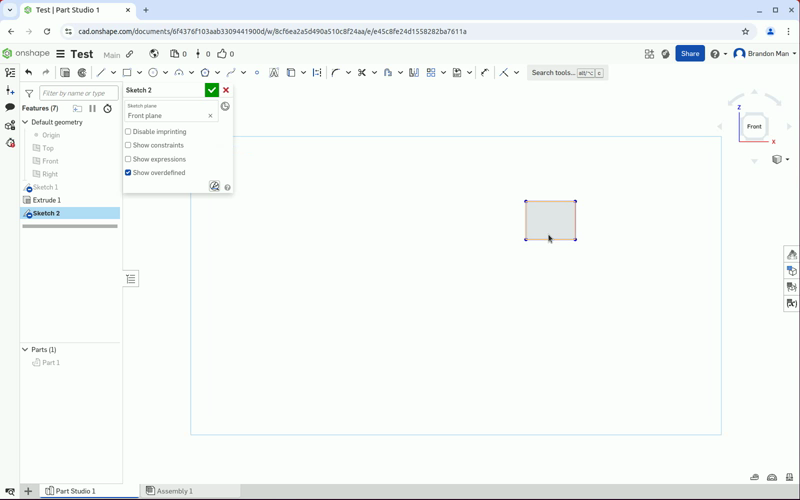
scroll(6)
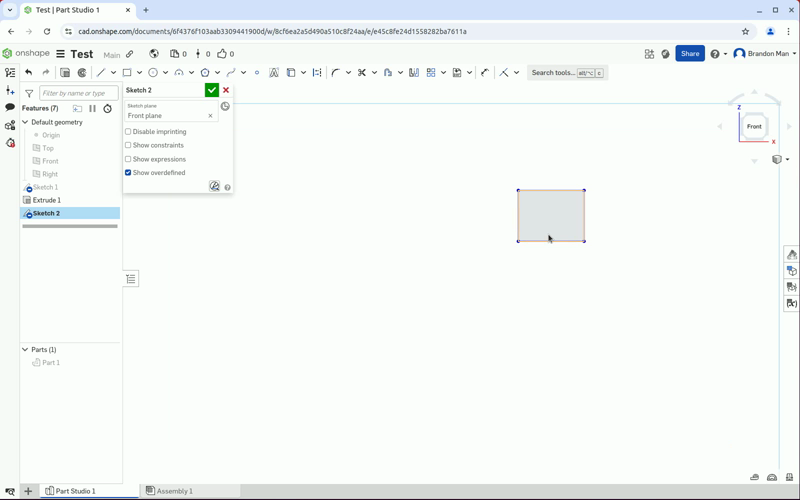
scroll(6)
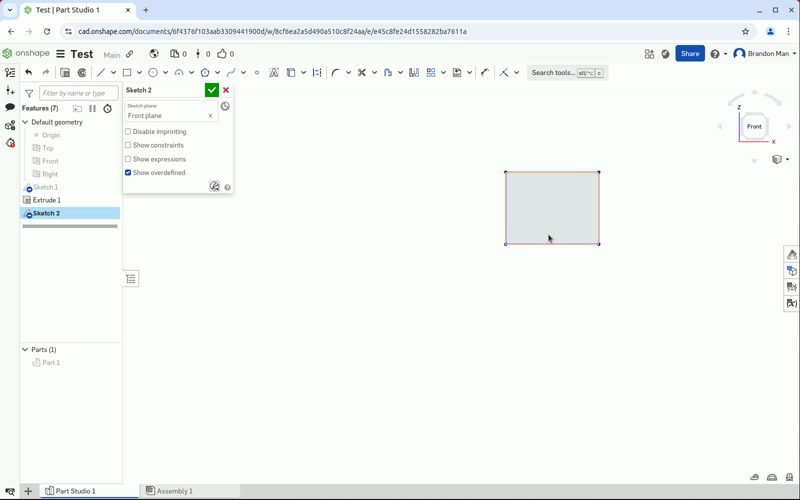
scroll(6)
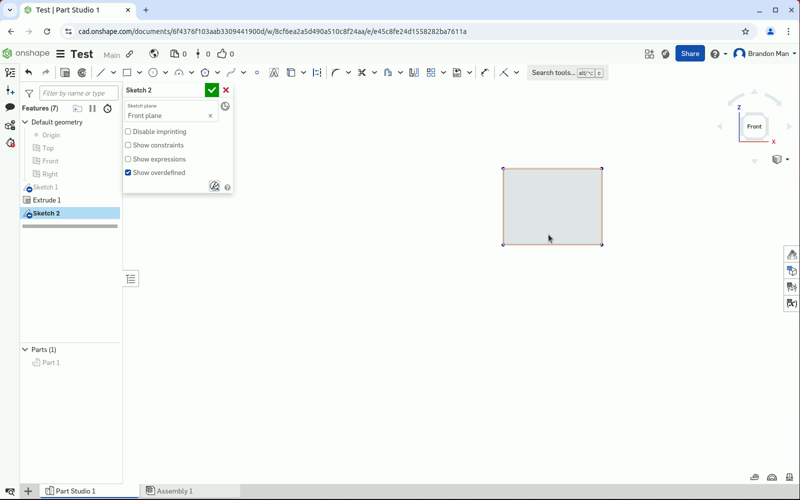
scroll(6)
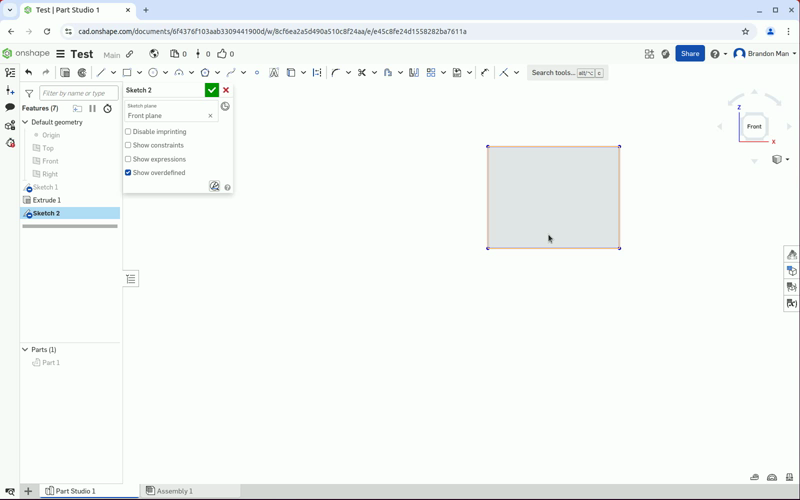
scroll(6)
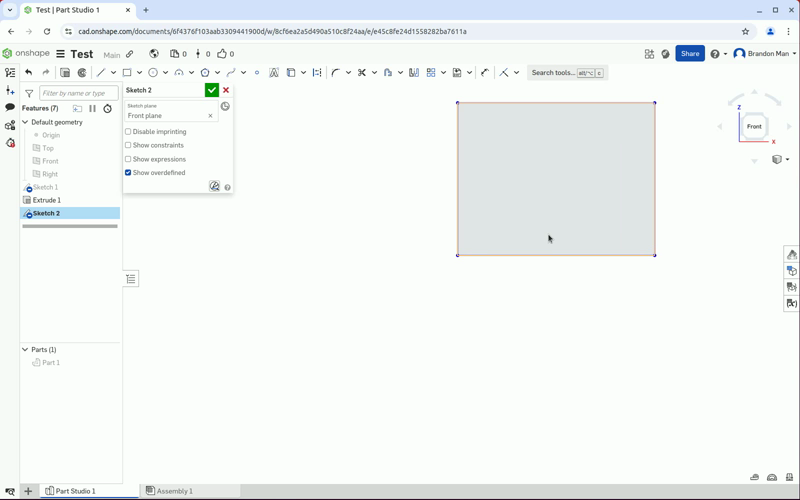
scroll(6)
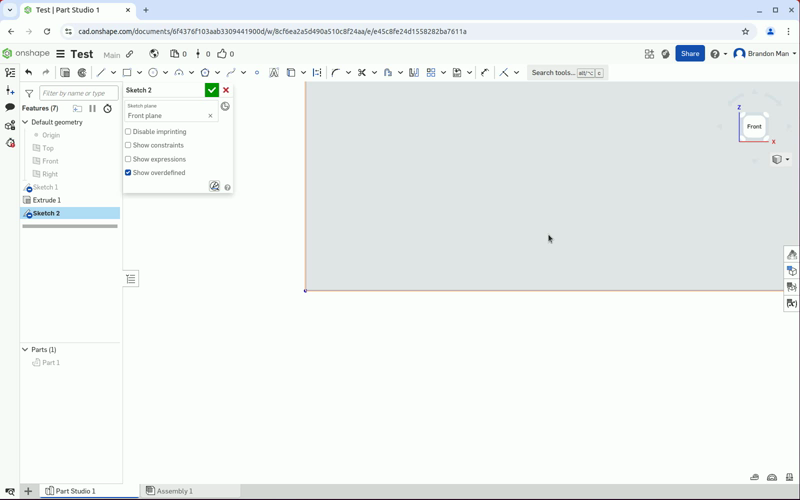
click(548, 234)
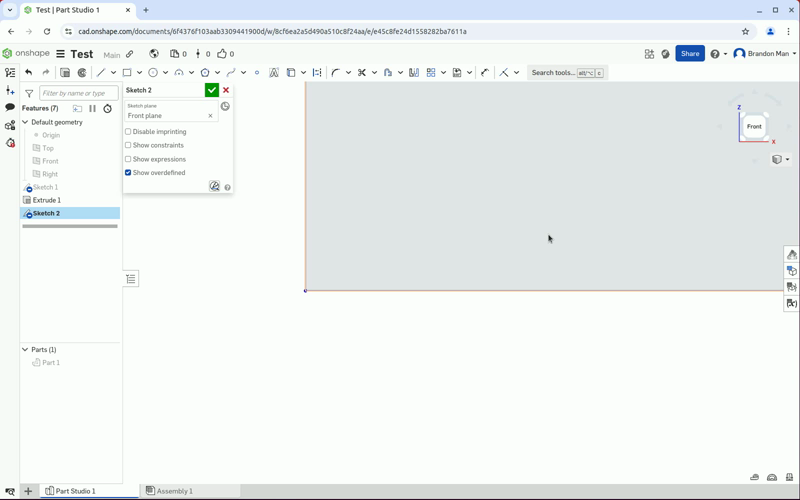
scroll(-6)
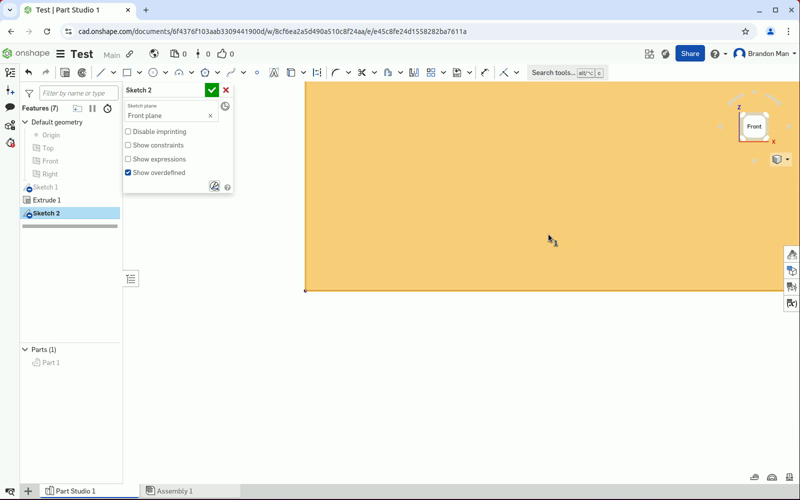
scroll(-6)
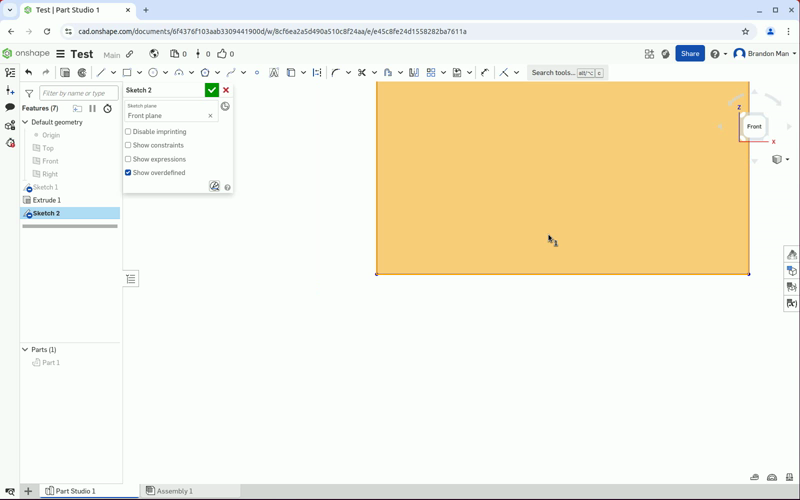
scroll(-6)
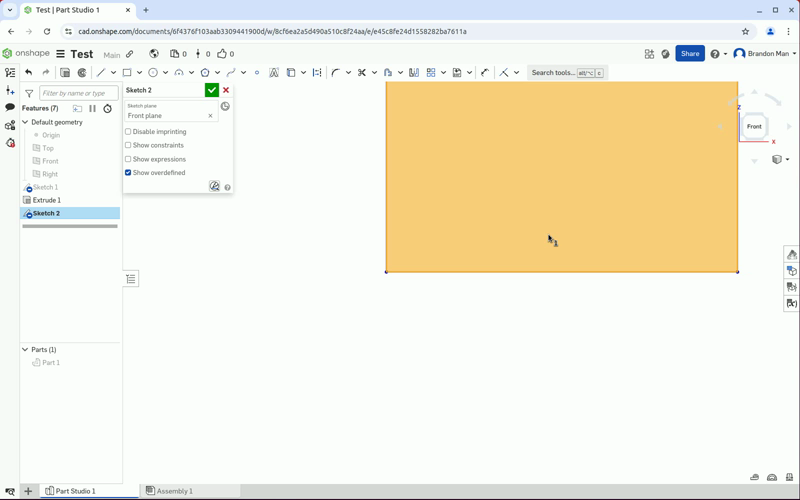
scroll(-6)
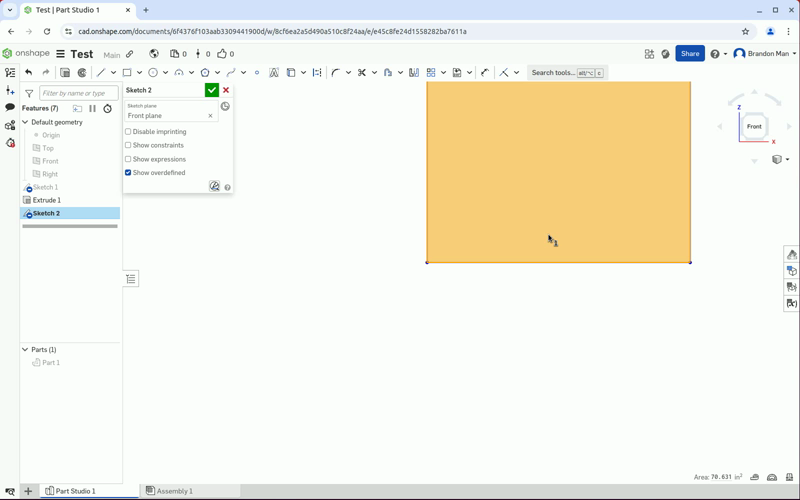
scroll(-6)
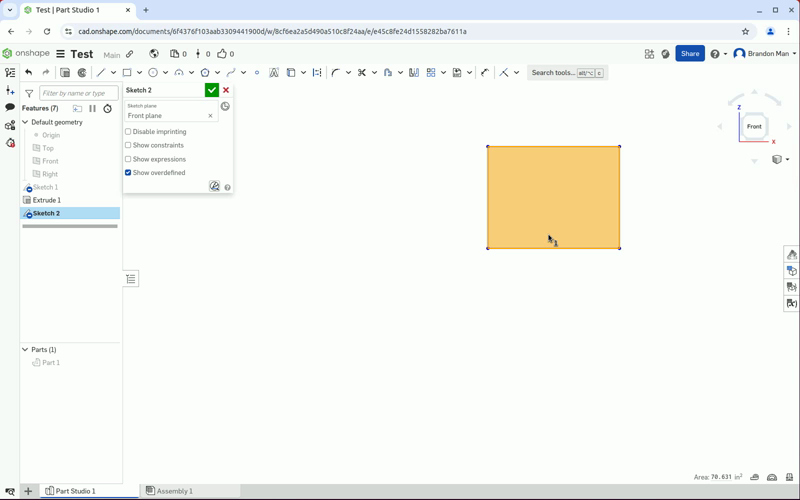
scroll(-6)
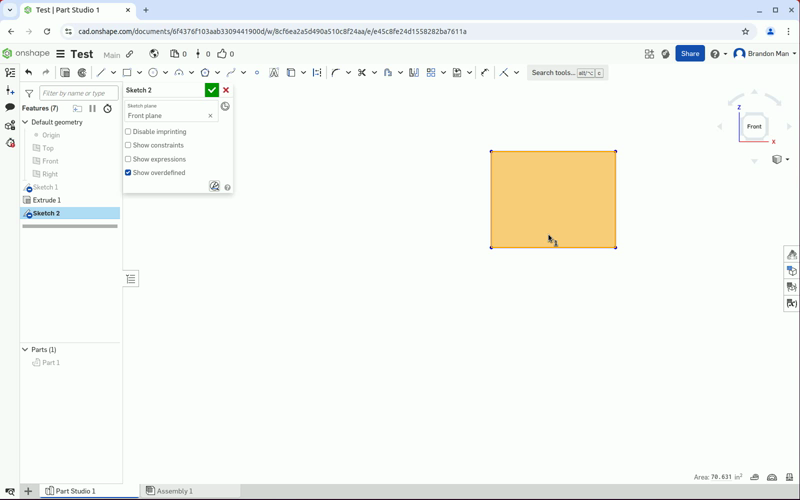
scroll(-6)
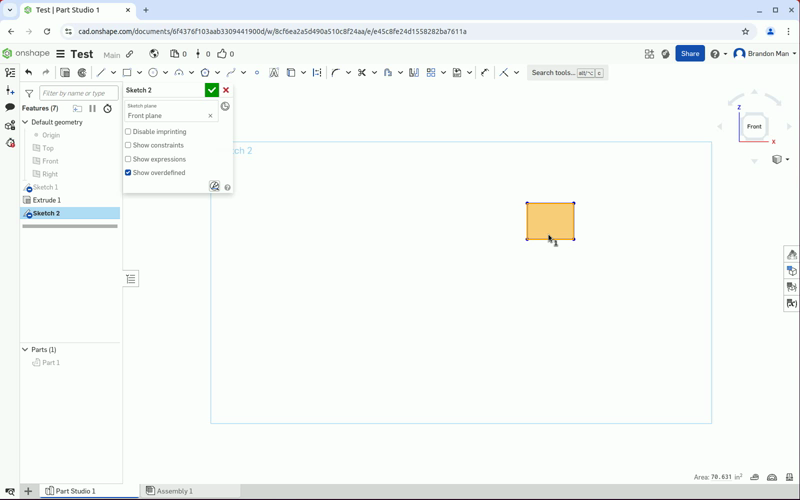
mouse_move(73, 352)
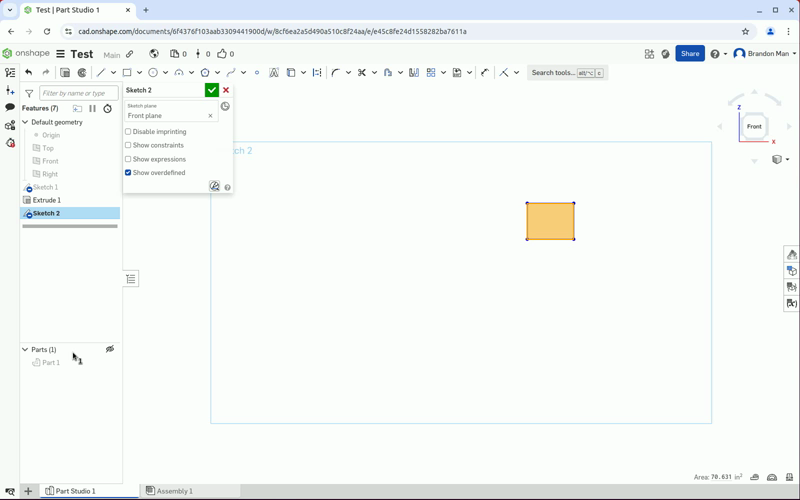
key(shift+y)
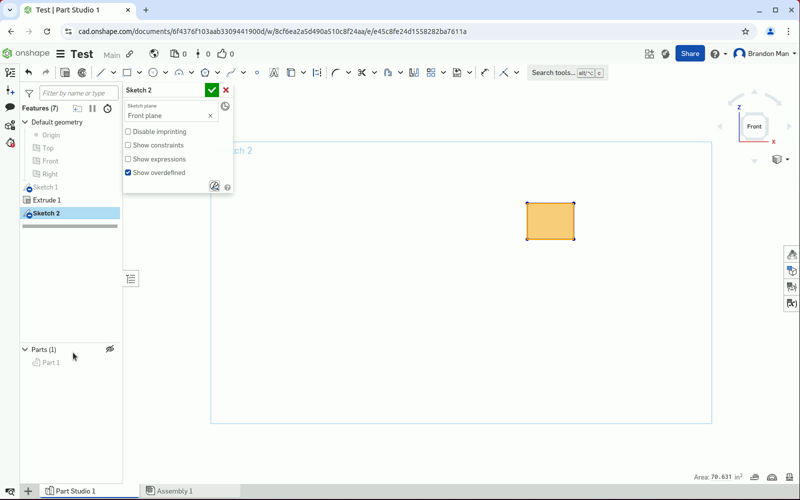
key(shift+e)
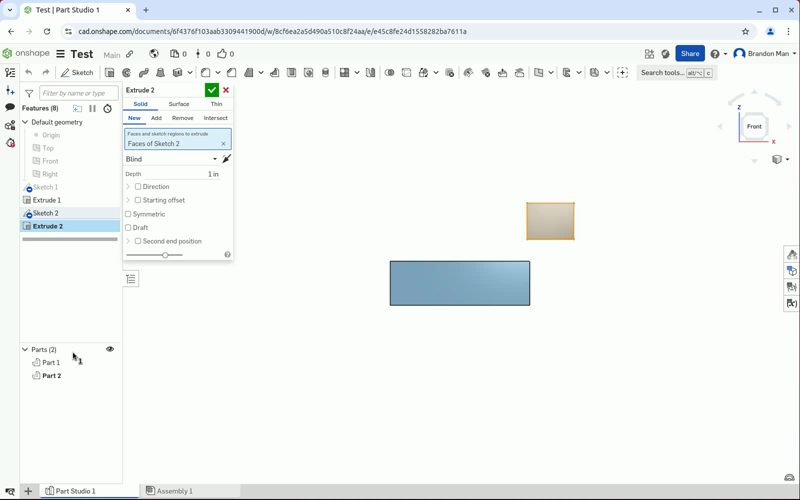
mouse_move(143, 106)
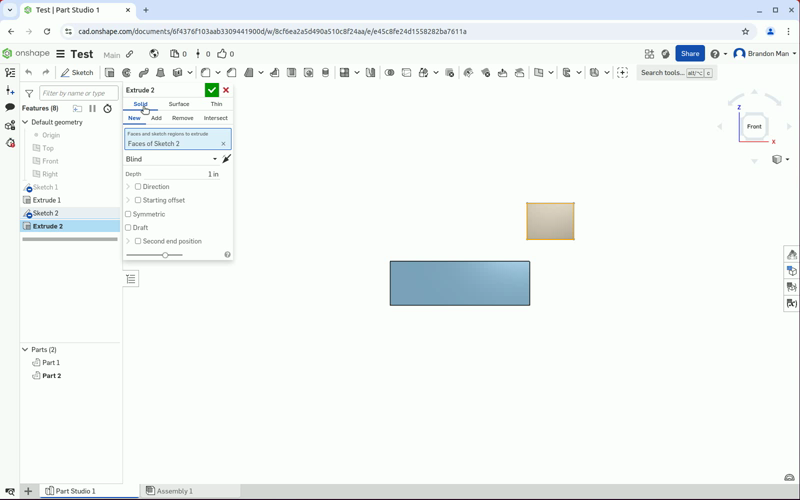
click(143, 106)
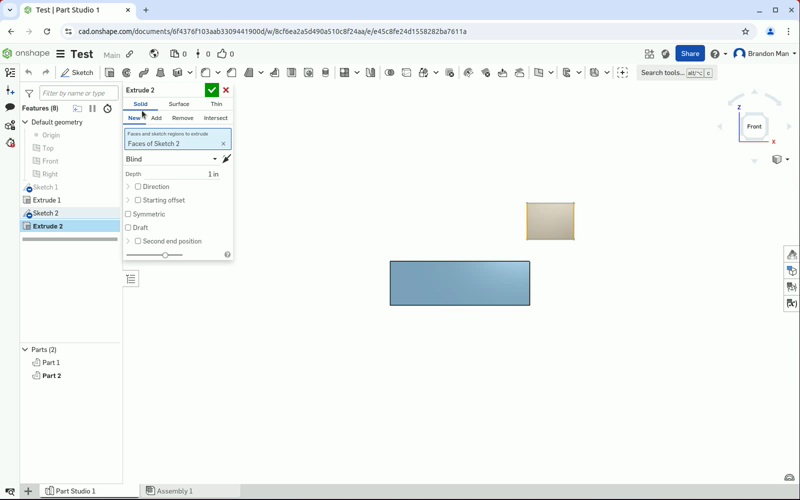
mouse_move(137, 120)
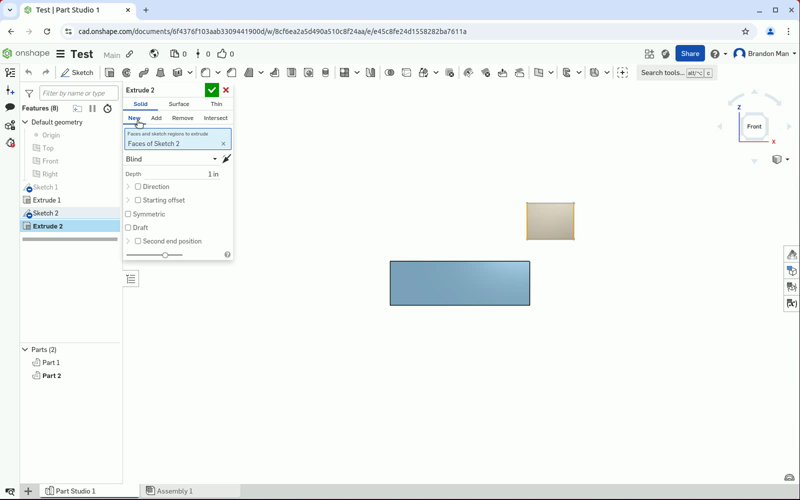
click(137, 120)
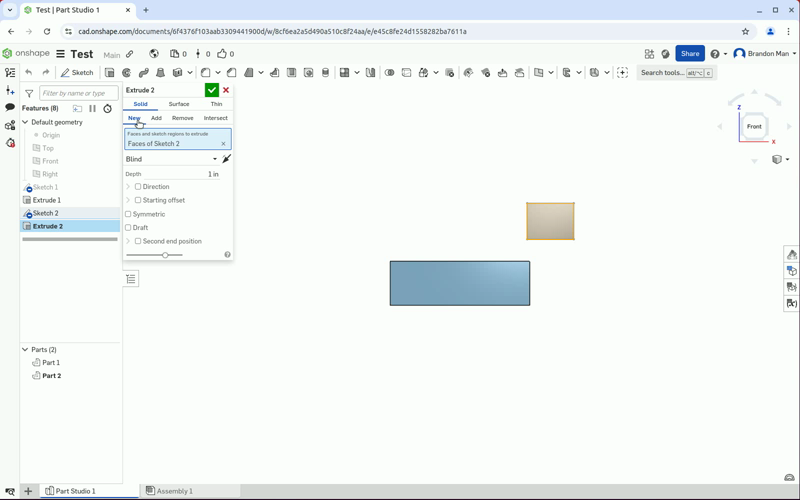
key(tab, 4)
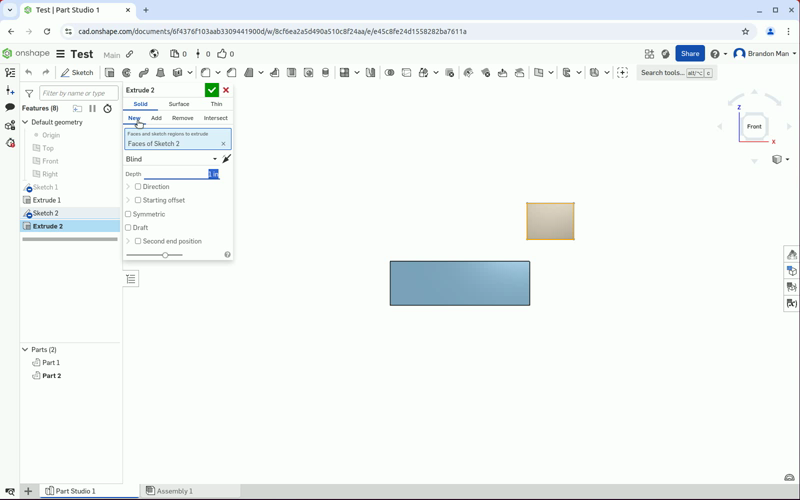
text(5.777)
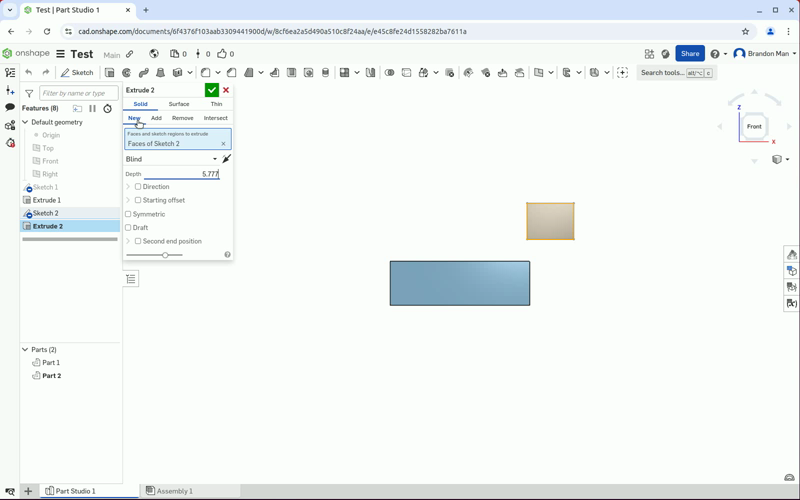
key(enter)
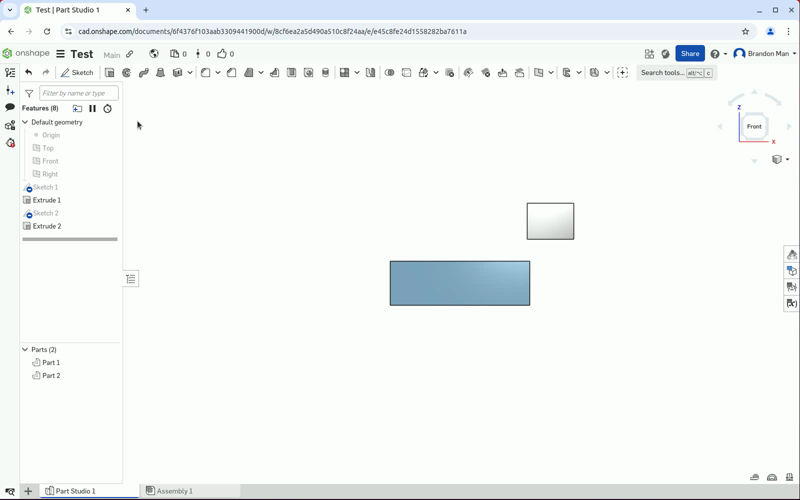
key(shift+h)
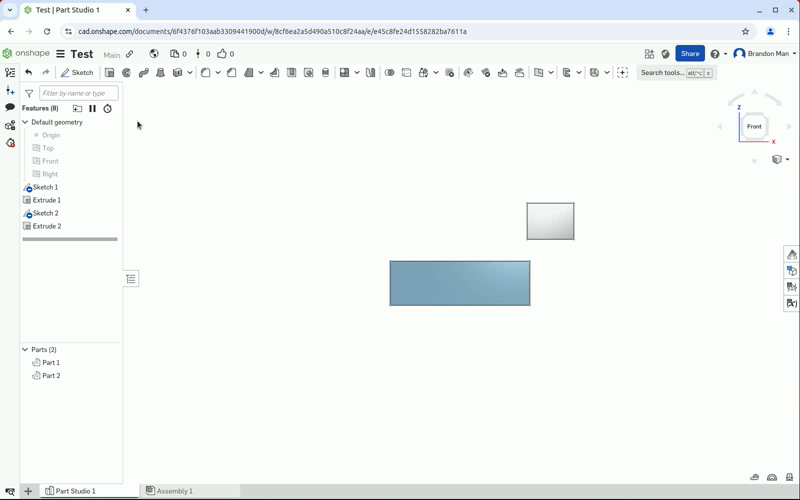
key(shift+h)
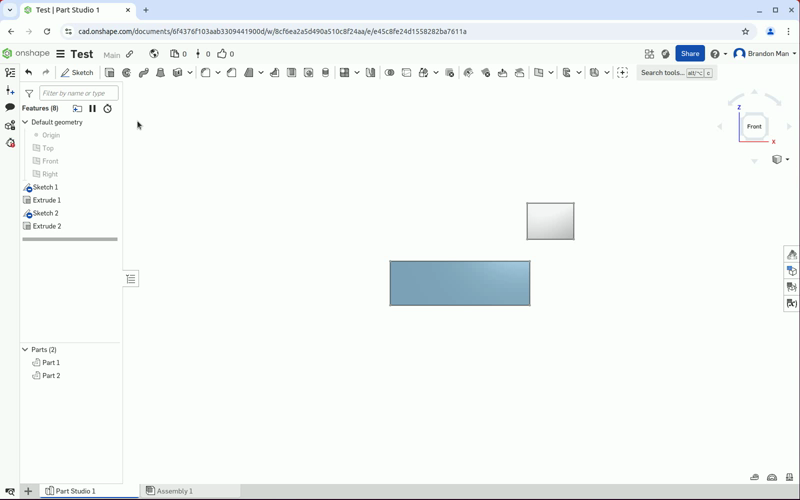
key(shift+7)
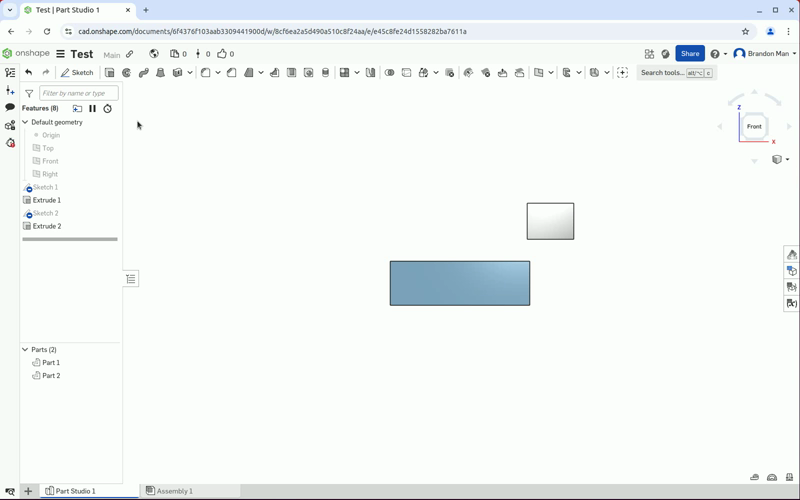
key(left, 2)
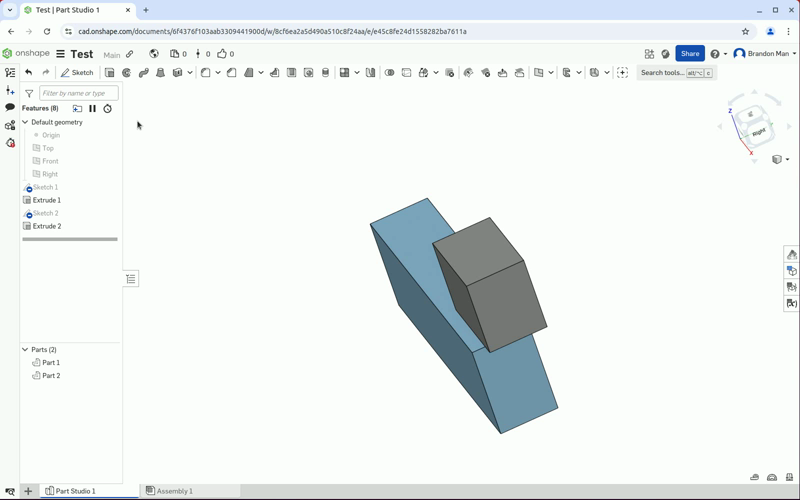
key(down, 2)
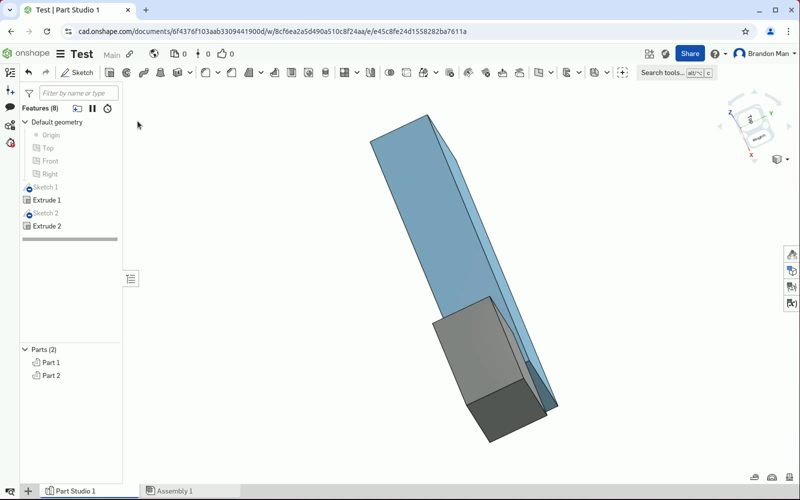
key(up, 2)
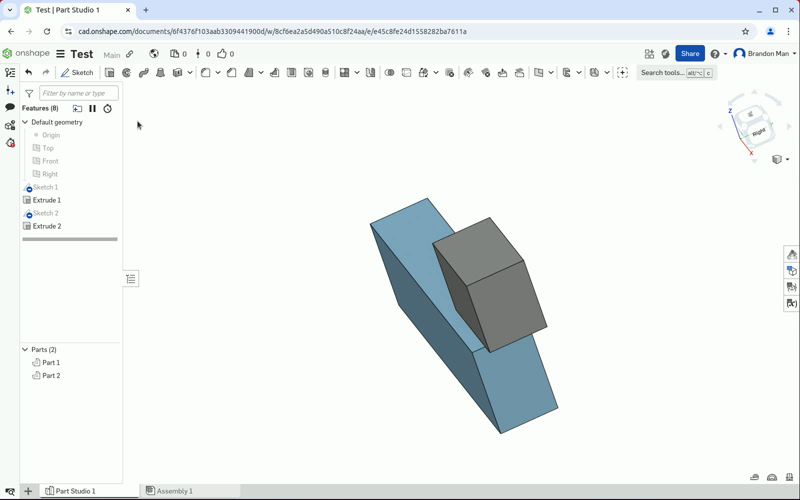
key(right, 2)
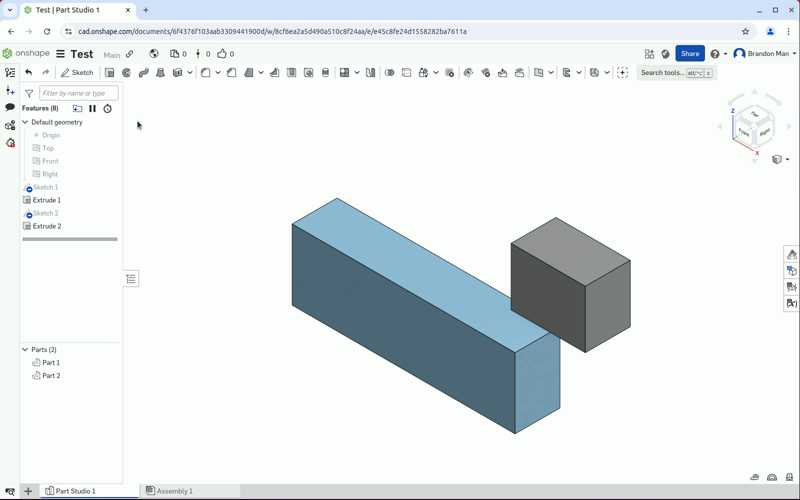
mouse_move(73, 189)
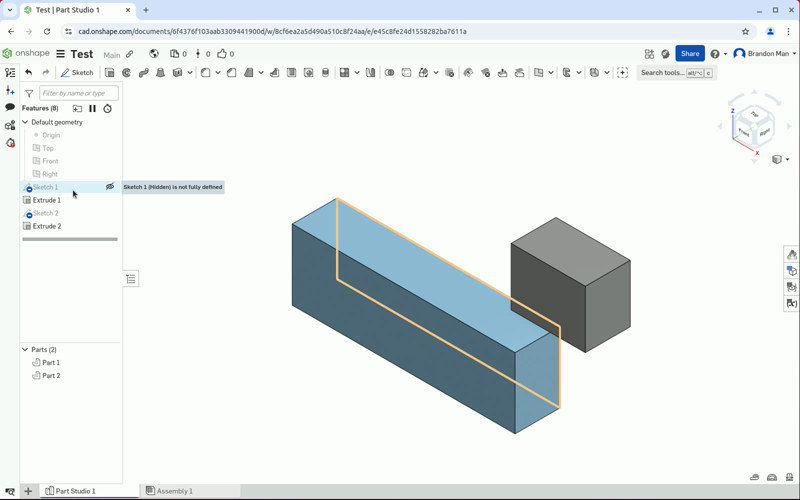
click(73, 189)